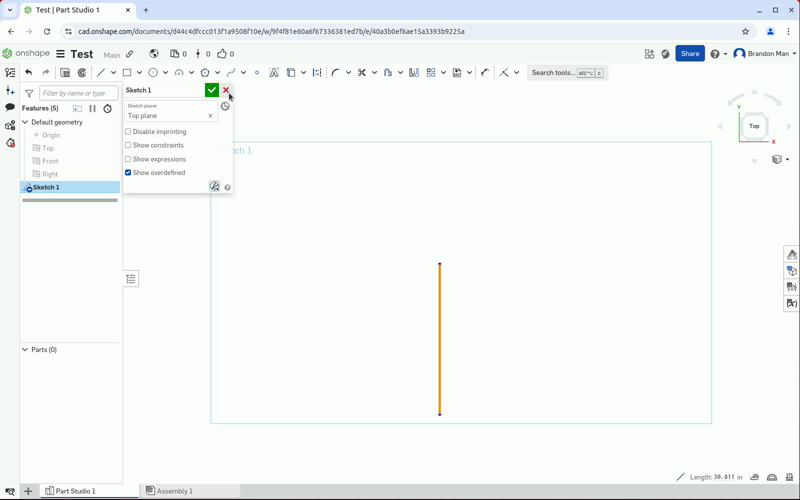
key(shift+h)
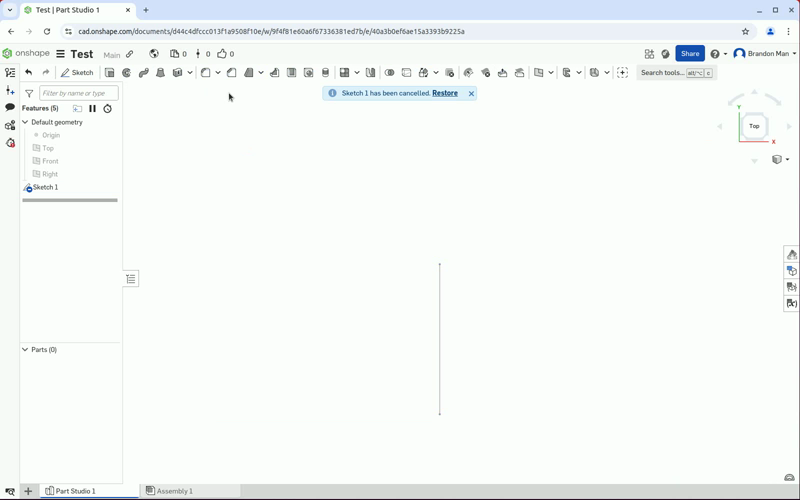
key(shift+s)
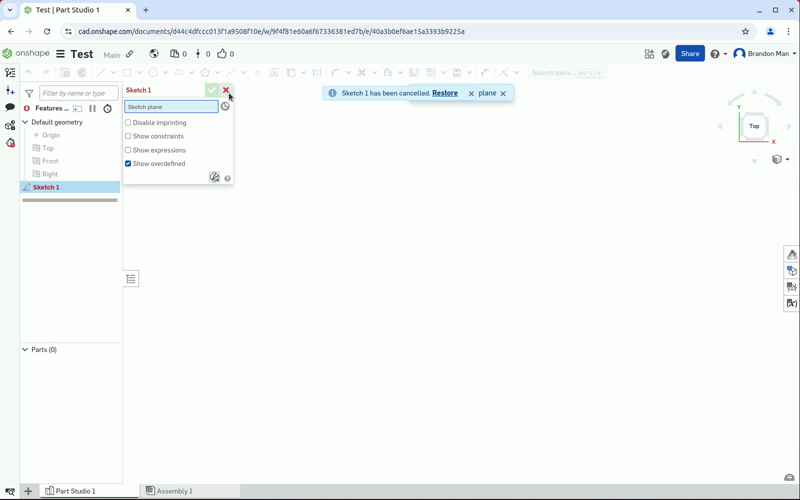
mouse_move(73, 150)
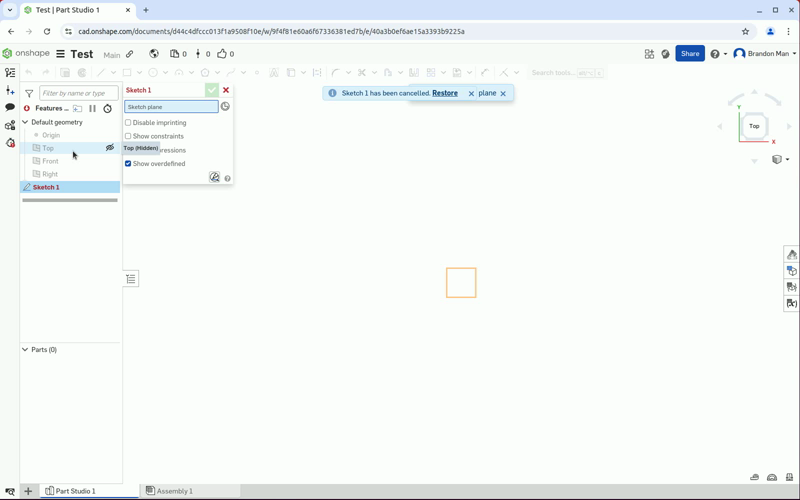
click(73, 150)
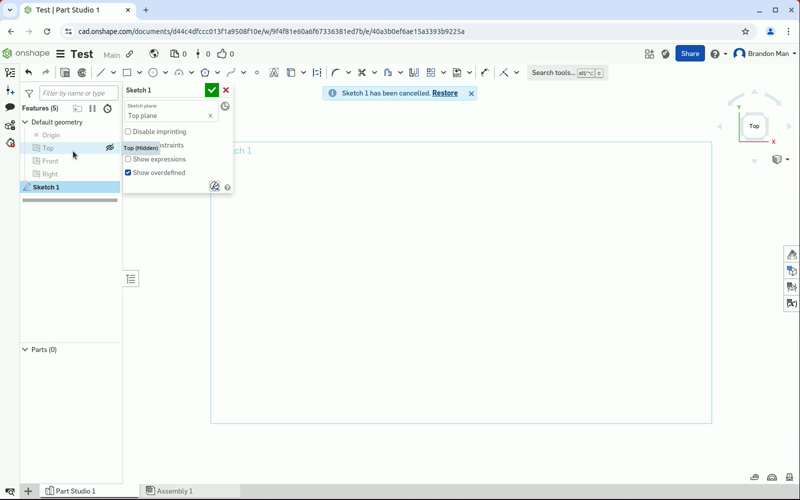
mouse_move(73, 352)
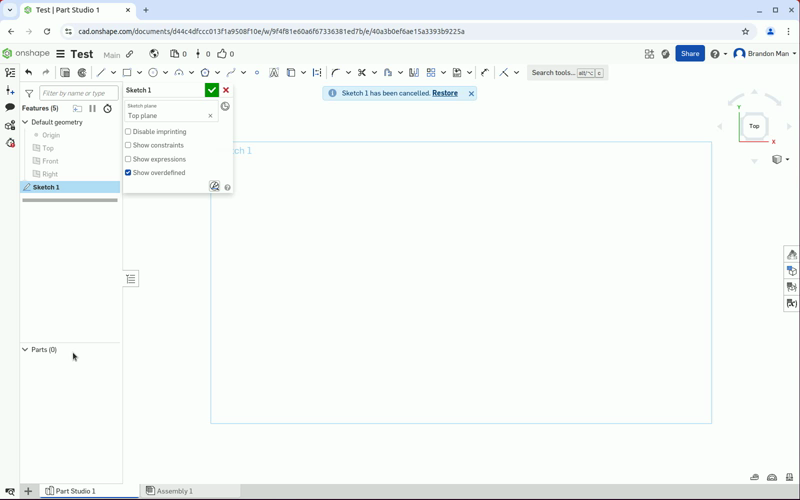
key(y)
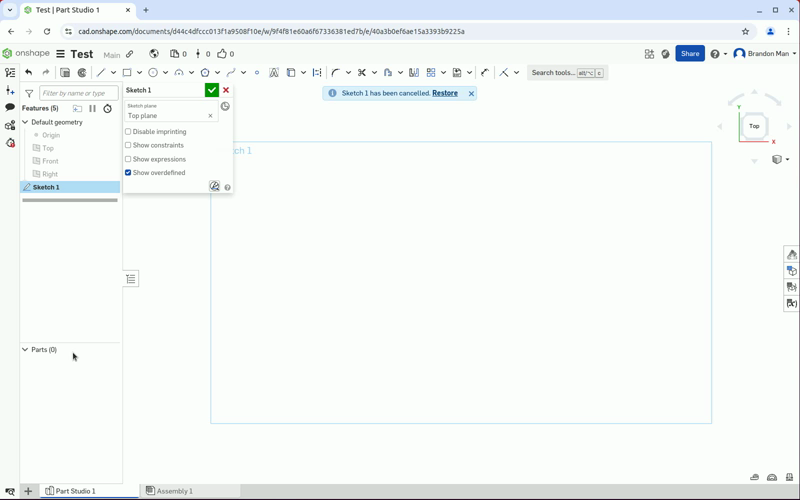
key(l)
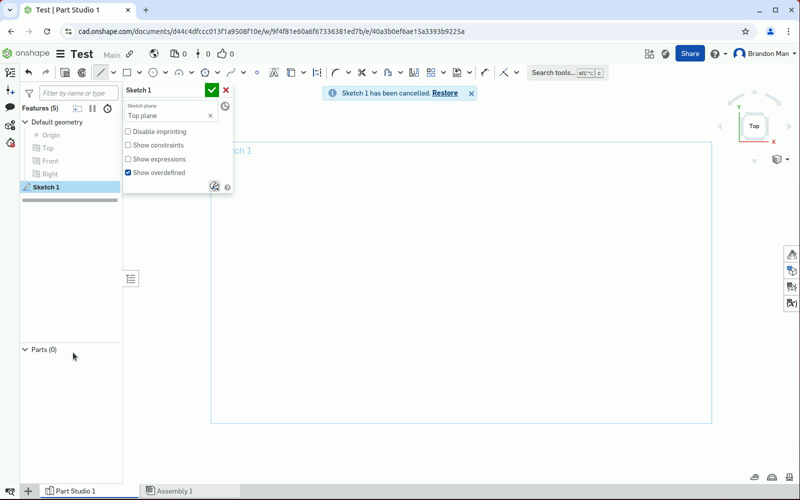
key_down(shift)
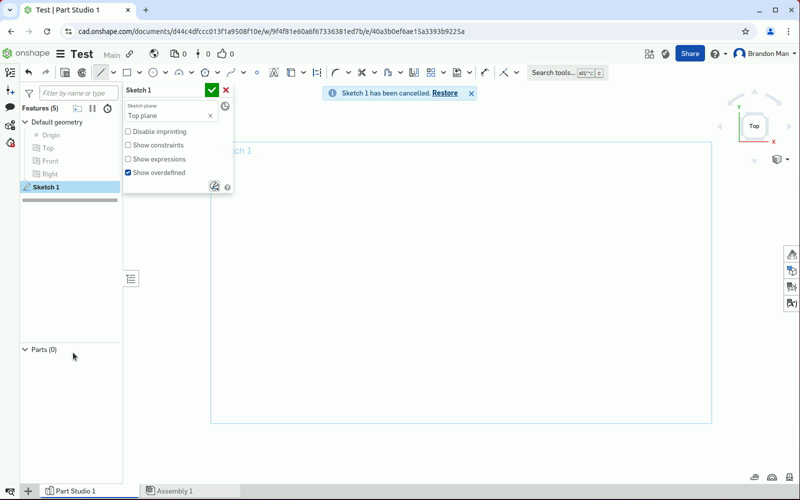
mouse_move(349, 282)
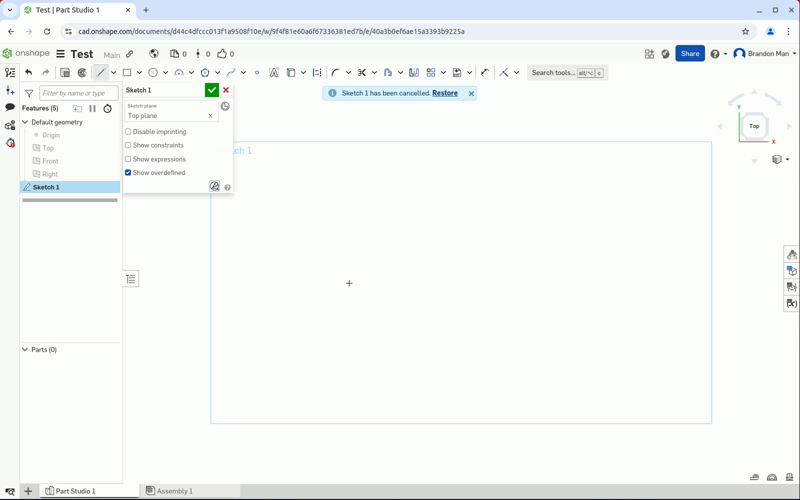
click(349, 282)
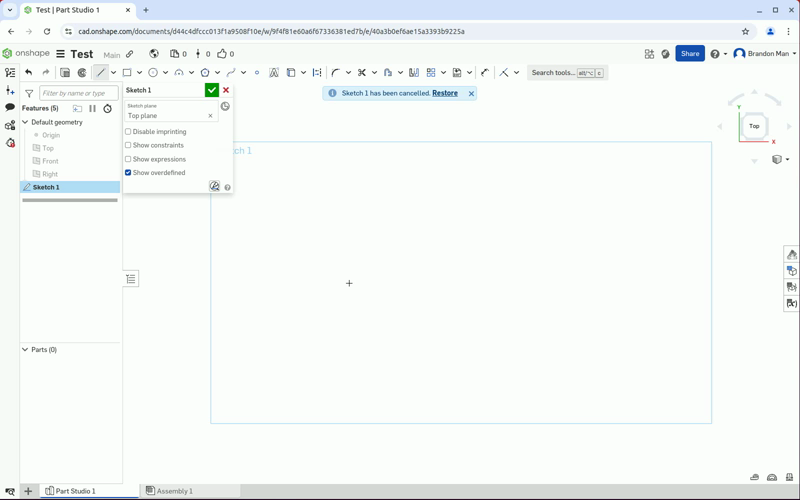
key_up(shift)
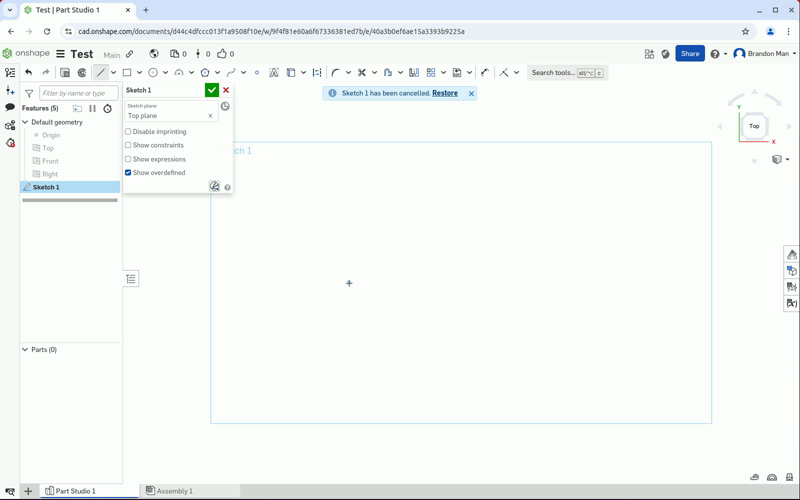
key_down(shift)
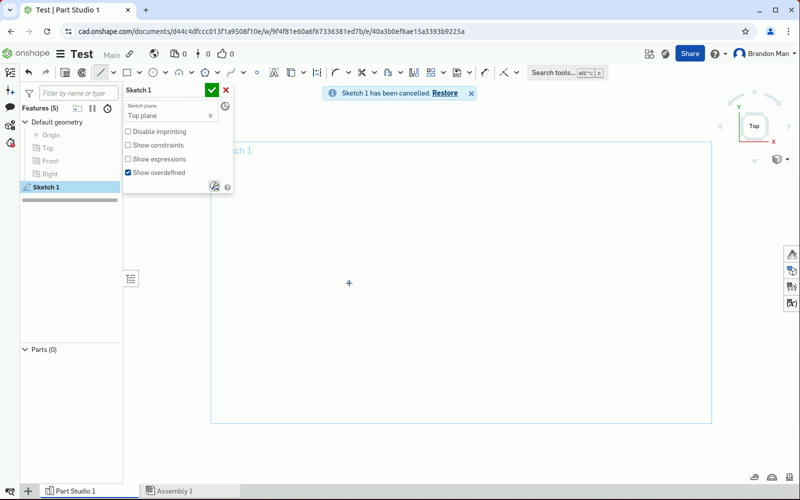
mouse_move(405, 378)
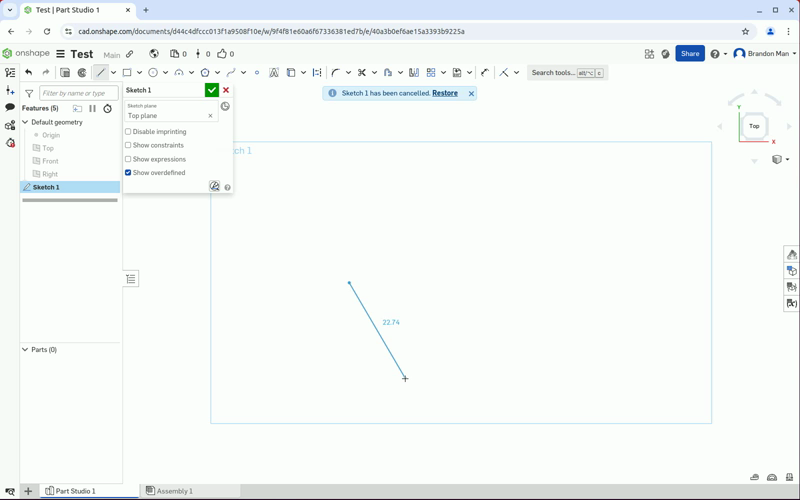
click(405, 378)
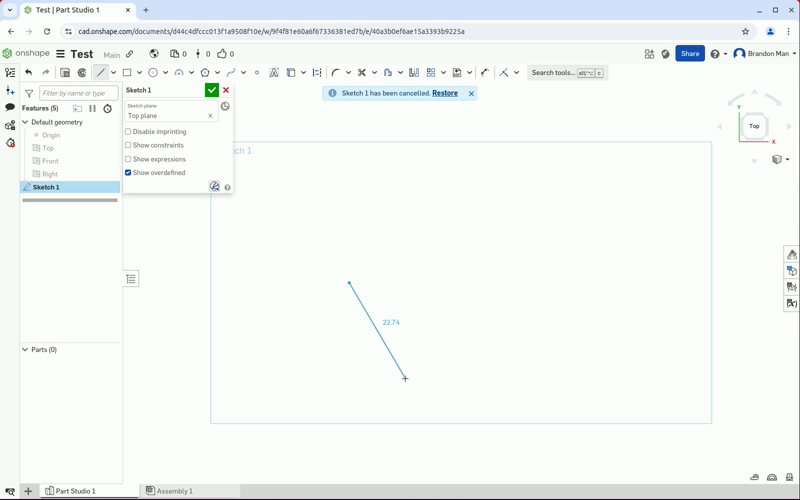
key_up(shift)
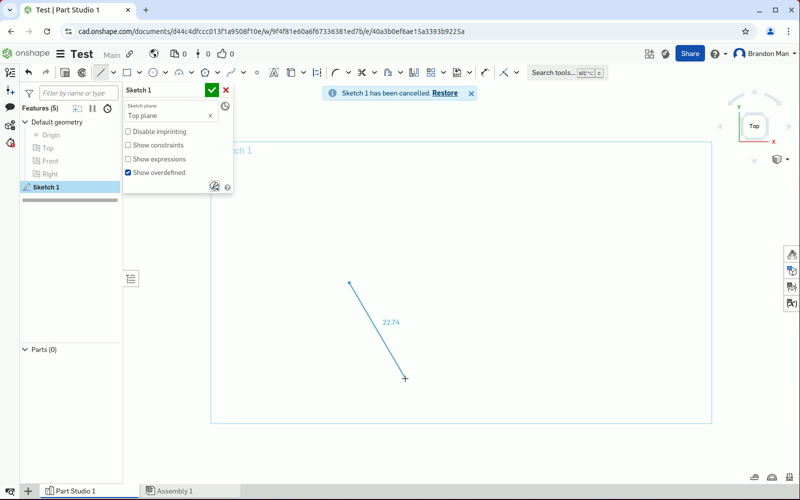
key_down(shift)
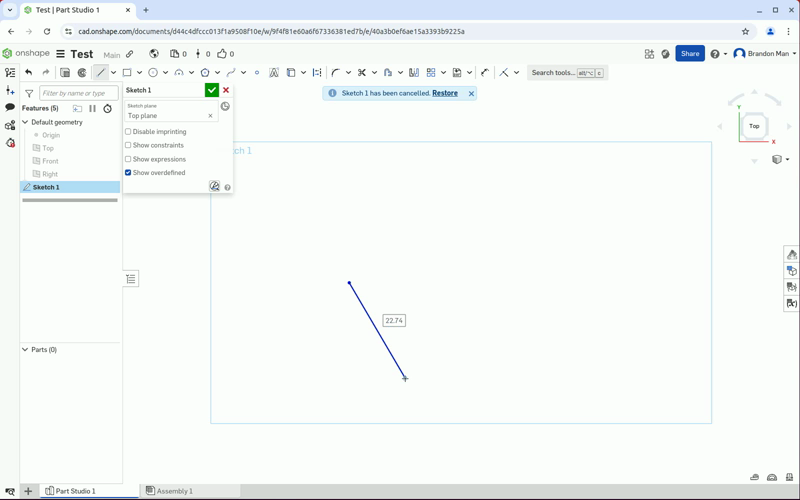
mouse_move(514, 378)
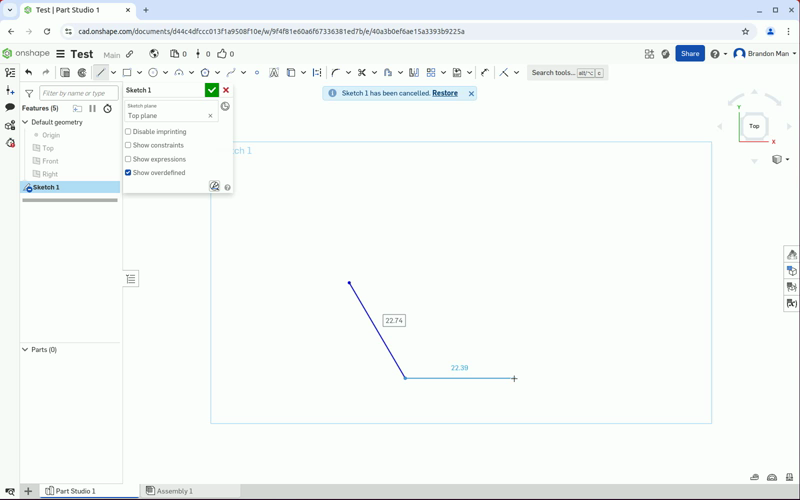
click(514, 378)
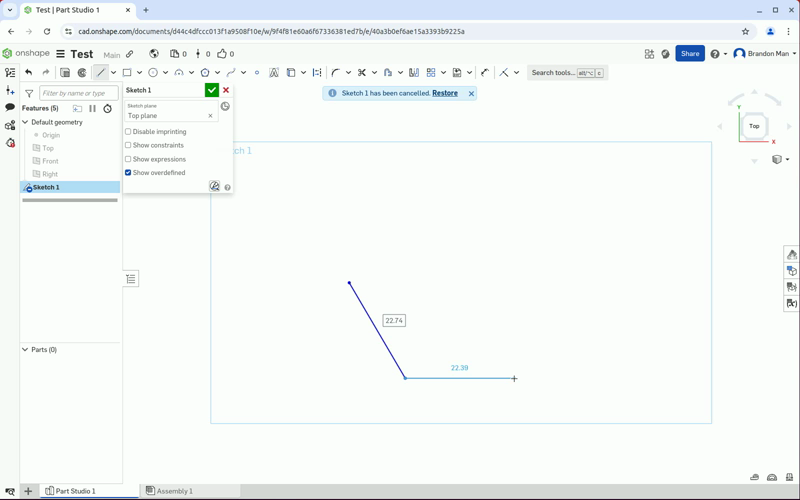
key_up(shift)
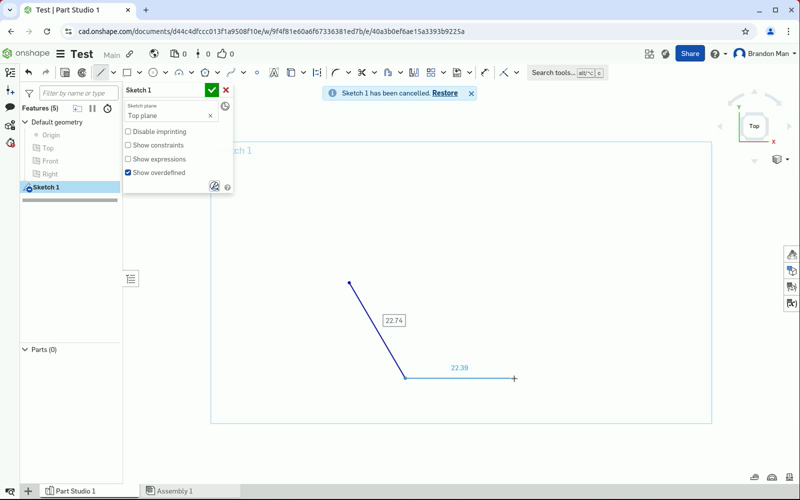
key_down(shift)
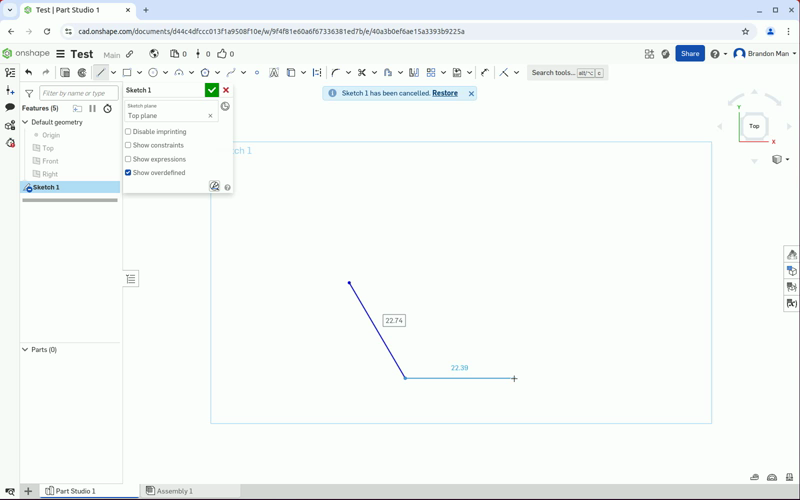
mouse_move(569, 282)
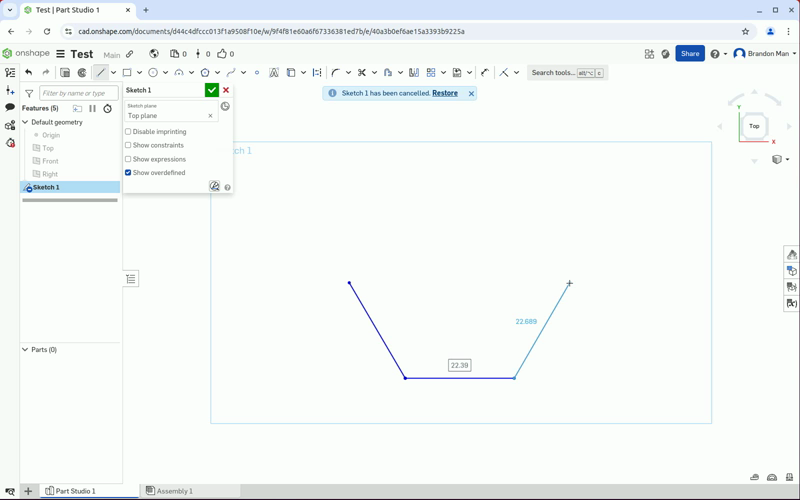
click(569, 282)
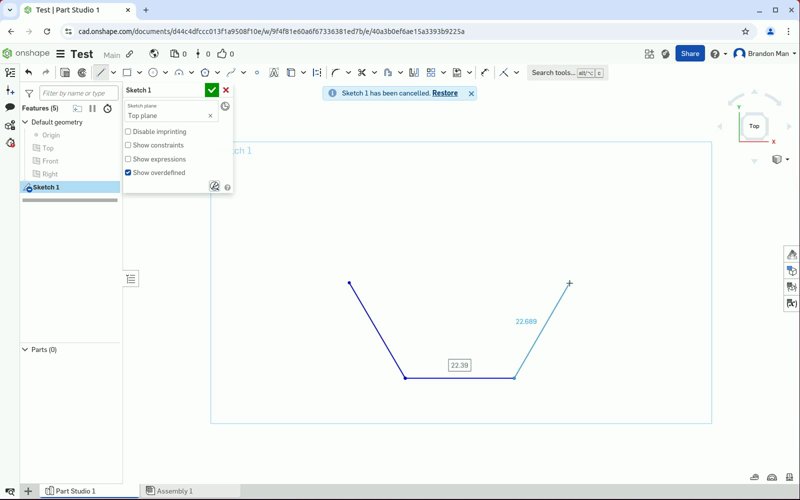
key_up(shift)
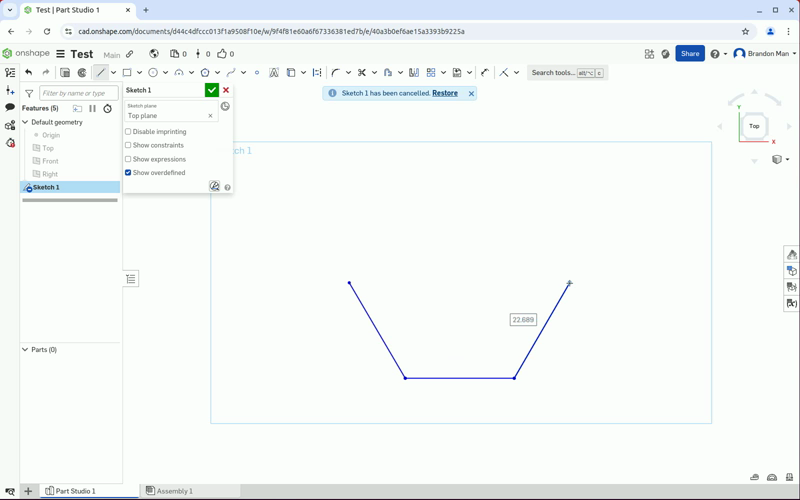
key_down(shift)
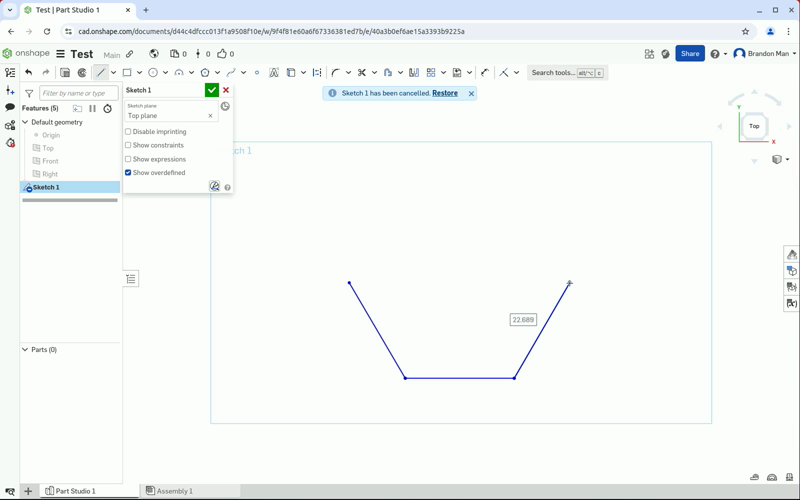
mouse_move(514, 187)
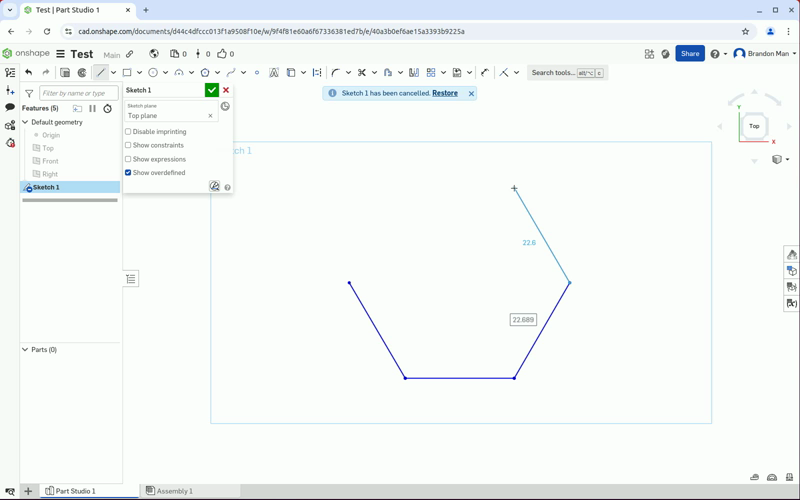
click(514, 187)
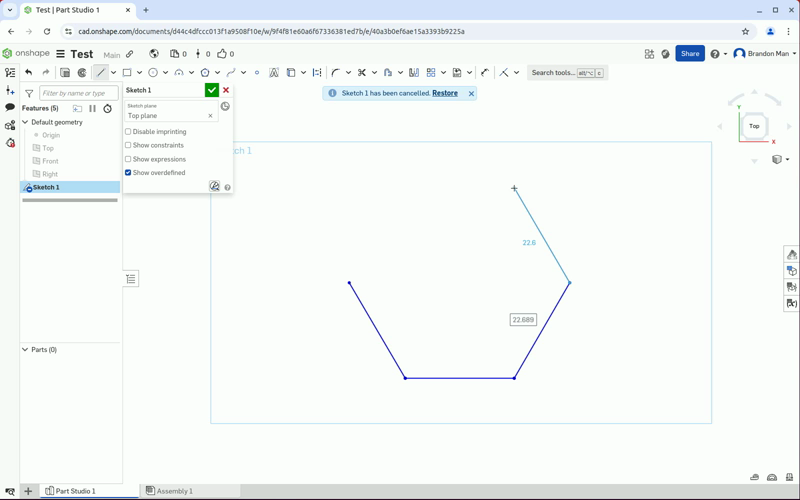
key_up(shift)
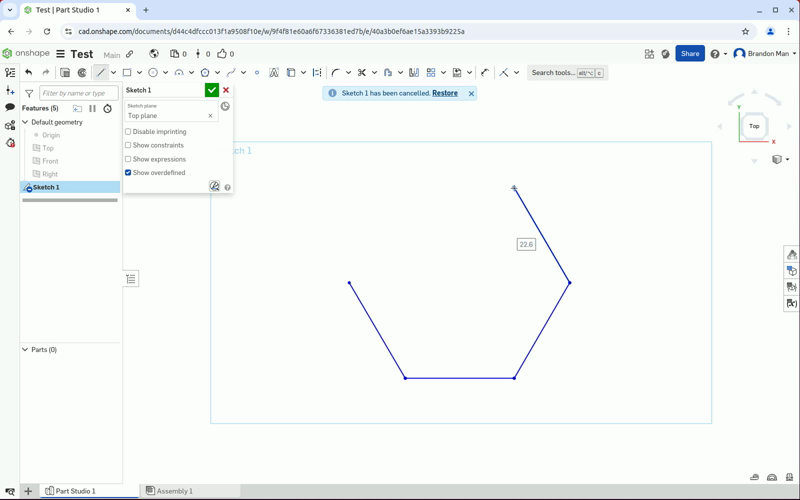
key_down(shift)
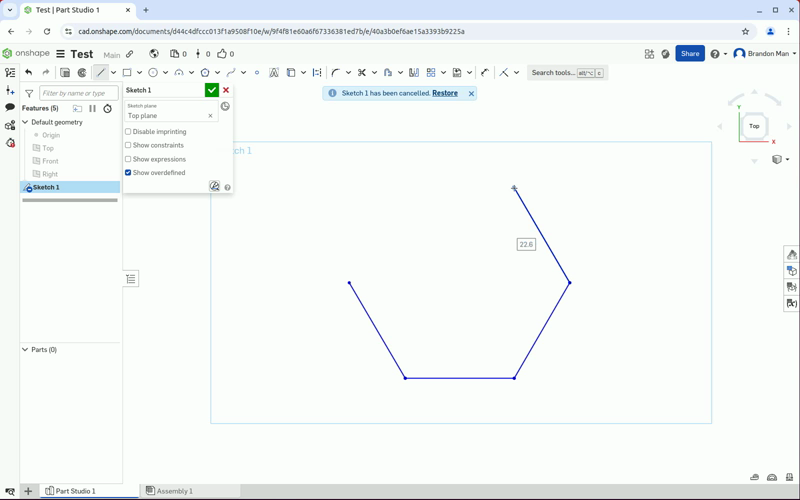
mouse_move(405, 187)
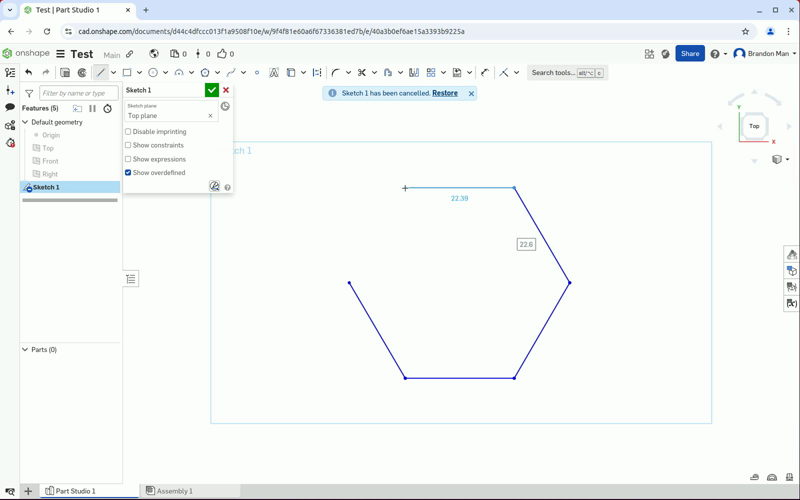
click(405, 187)
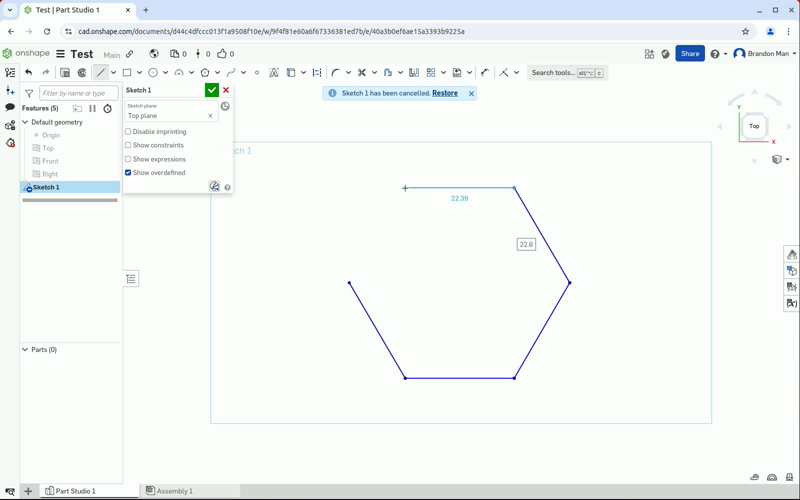
key_up(shift)
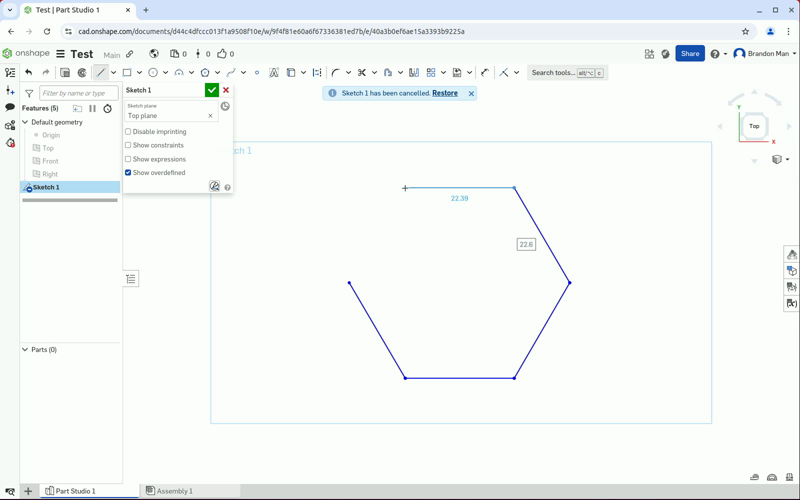
key_down(shift)
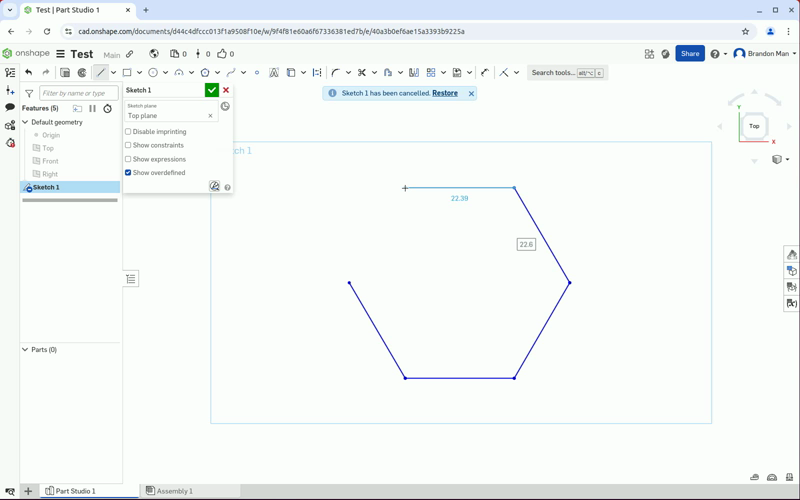
mouse_move(349, 282)
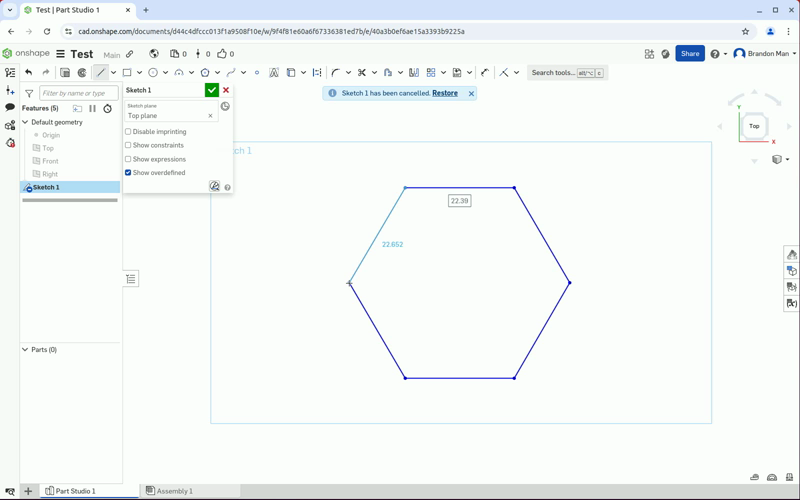
key_up(shift)
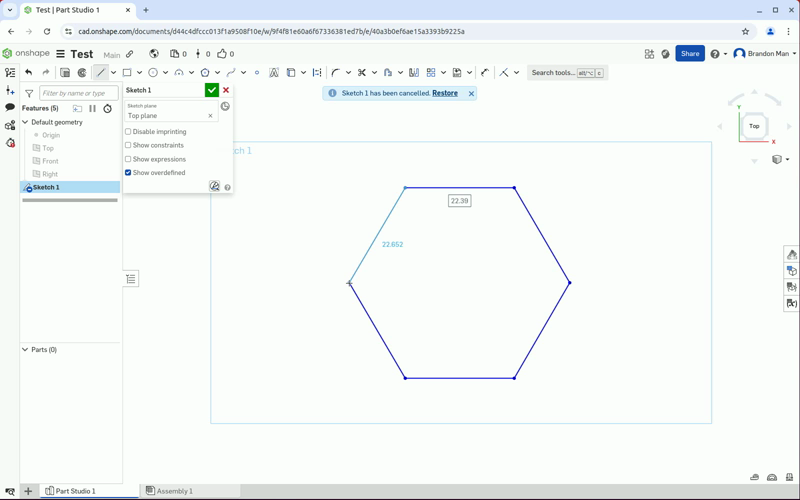
click(349, 282)
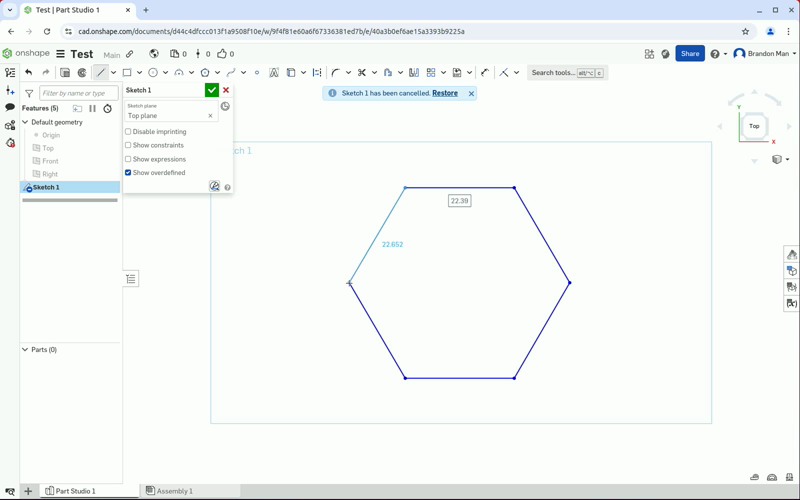
key(esc)
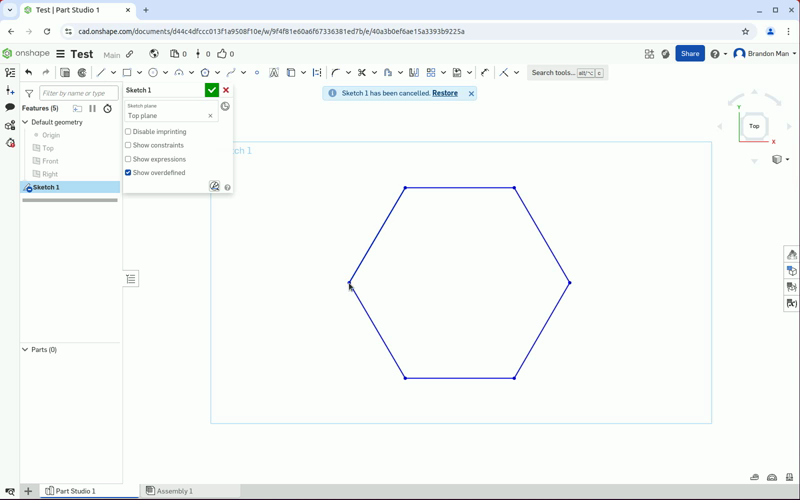
mouse_move(422, 219)
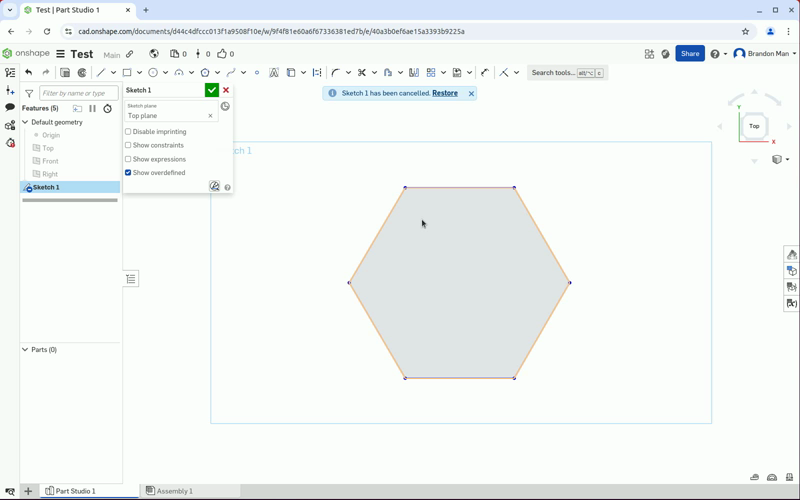
click(422, 219)
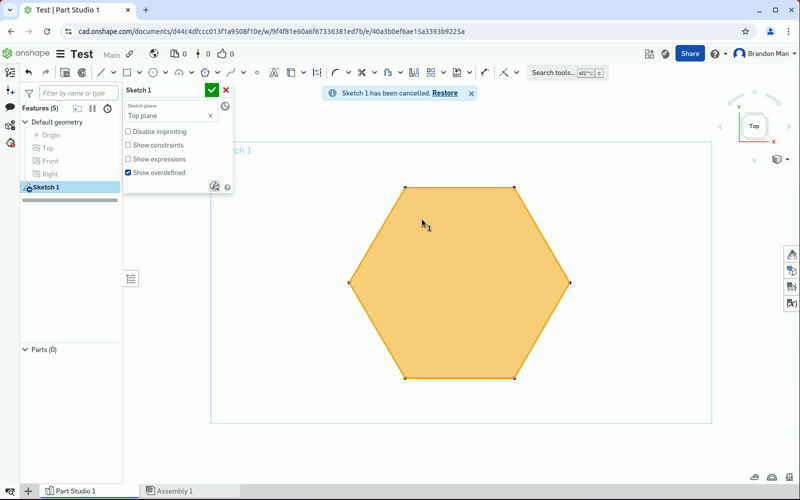
mouse_move(73, 352)
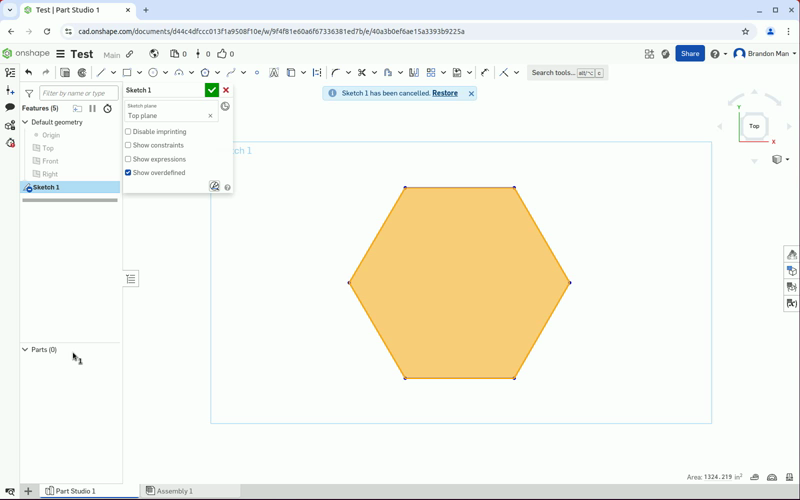
key(shift+y)
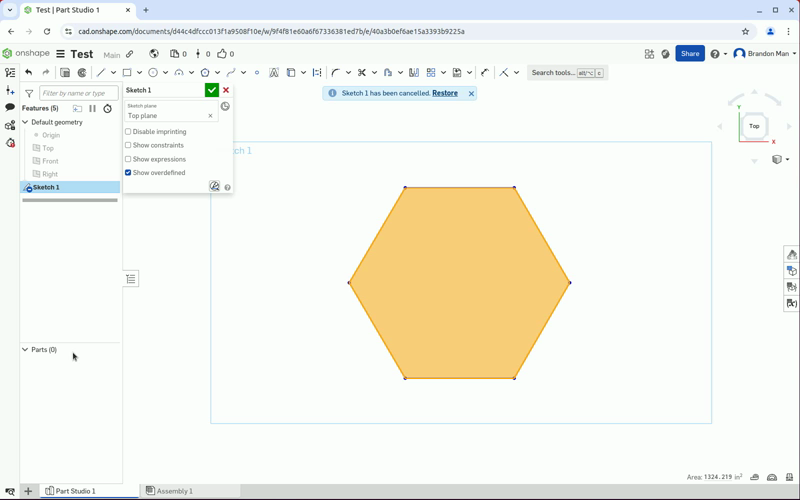
key(shift+e)
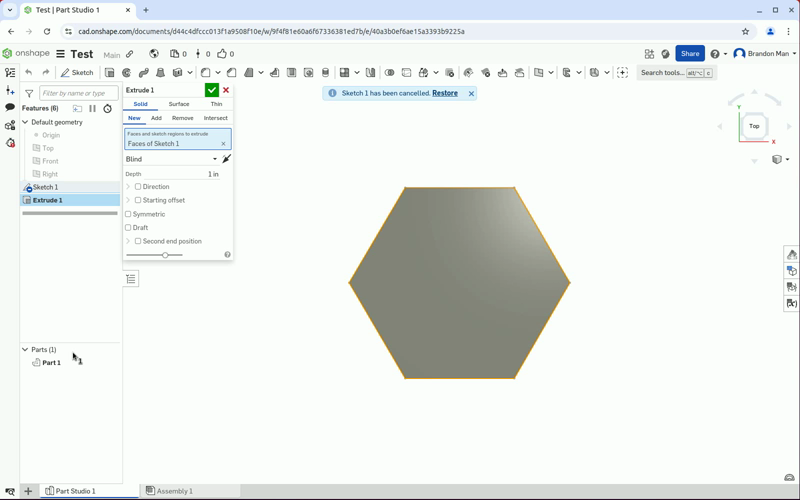
mouse_move(143, 106)
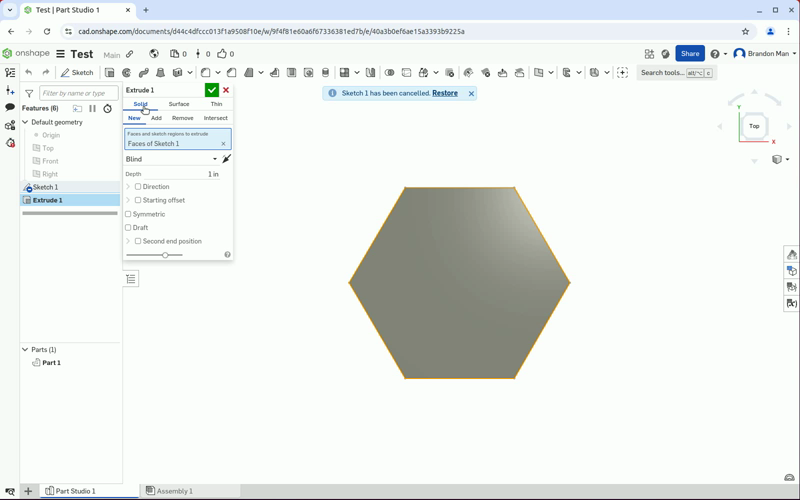
click(143, 106)
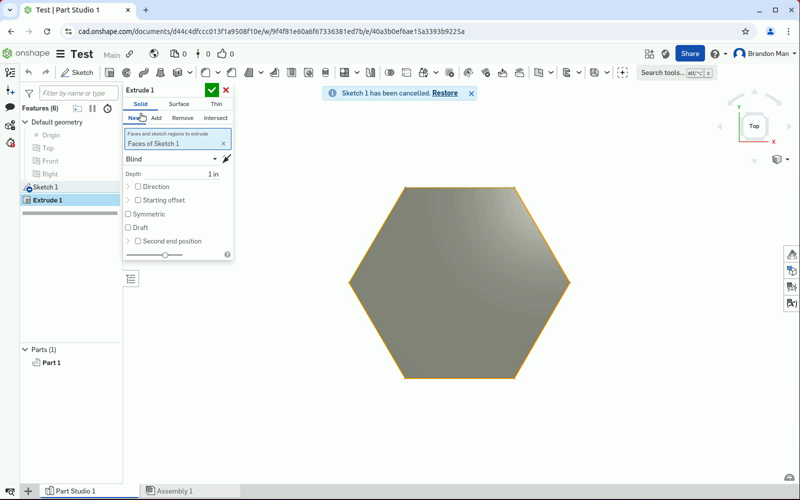
mouse_move(137, 120)
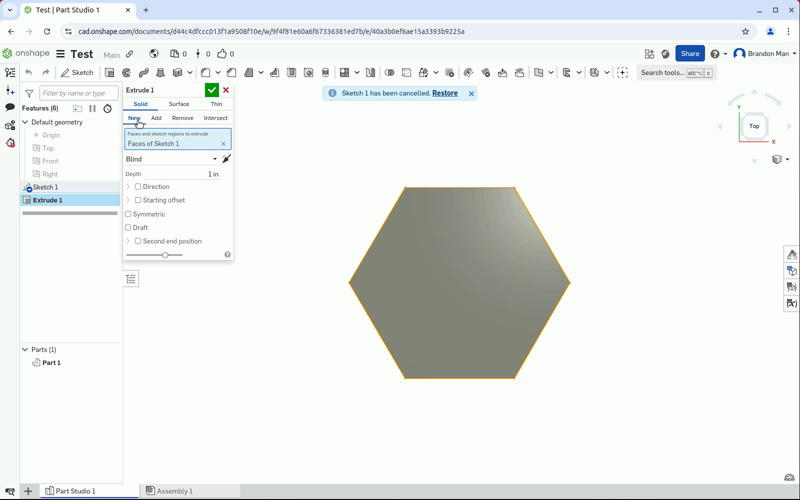
click(137, 120)
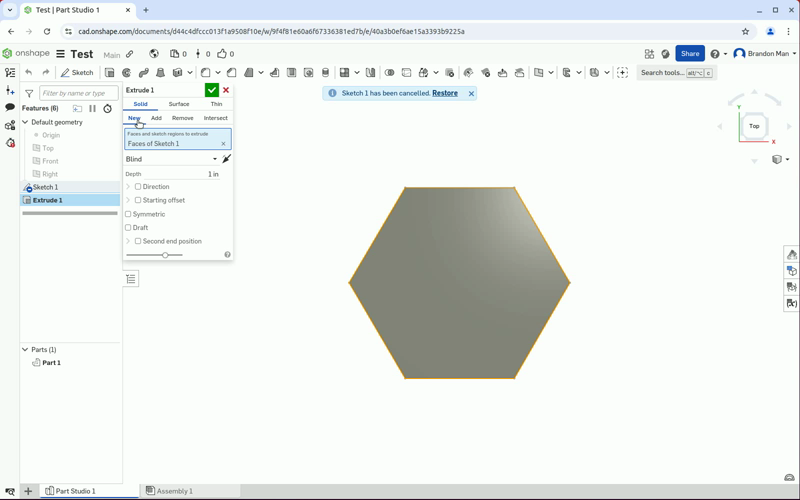
key(tab, 4)
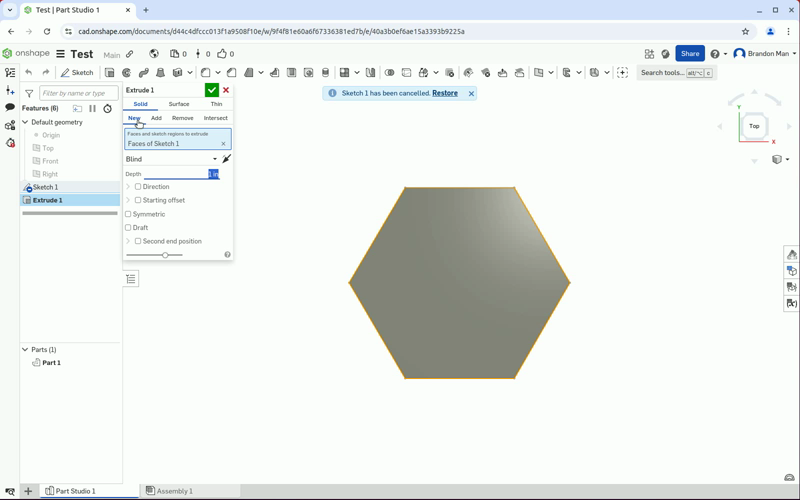
text(15.405)
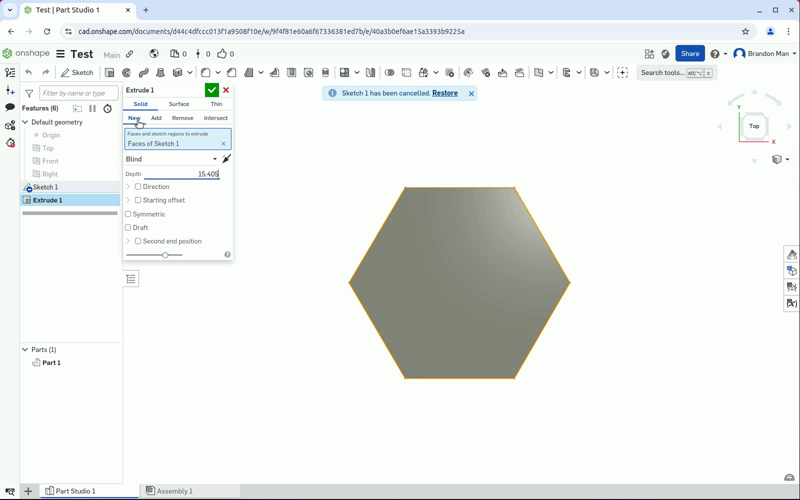
key(enter)
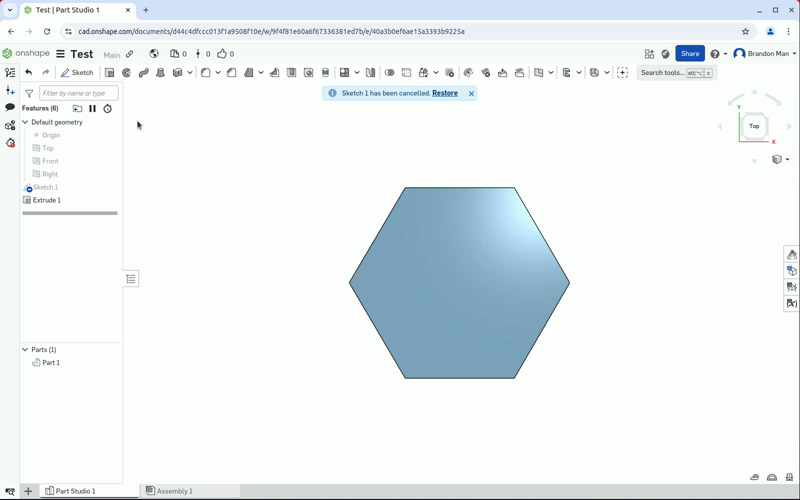
key(shift+h)
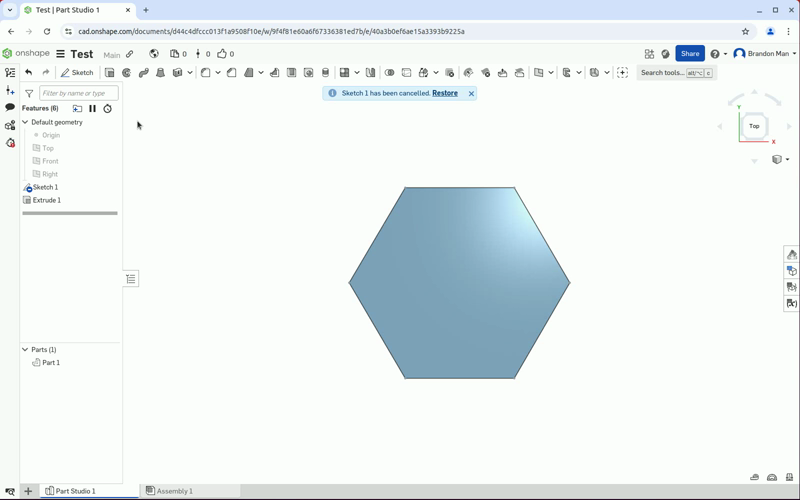
key(shift+h)
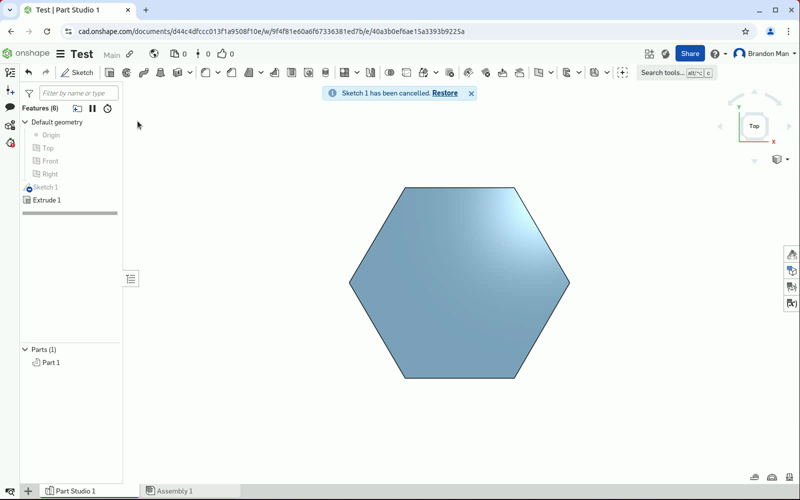
mouse_move(73, 189)
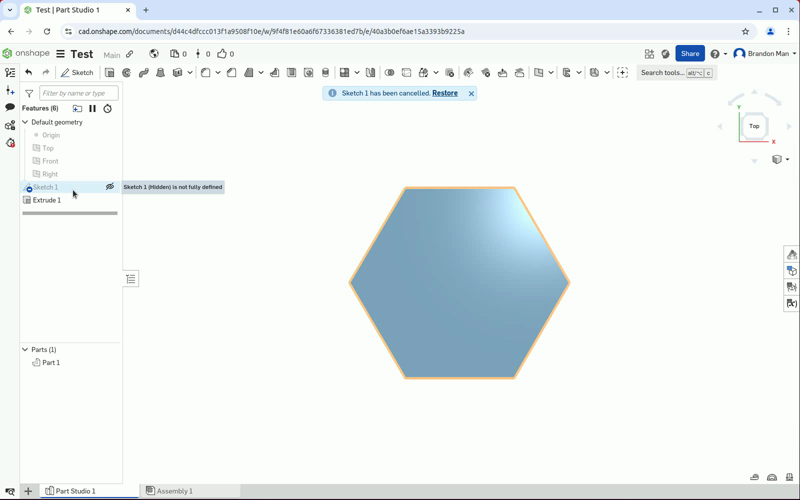
click(73, 189)
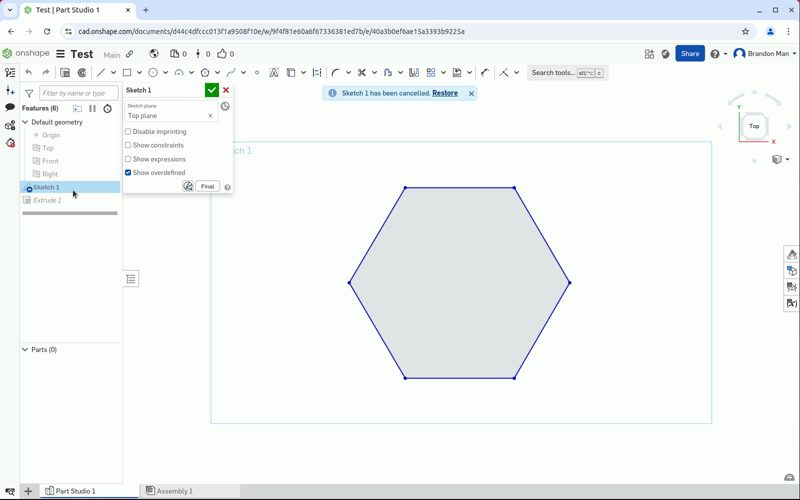
mouse_move(229, 92)
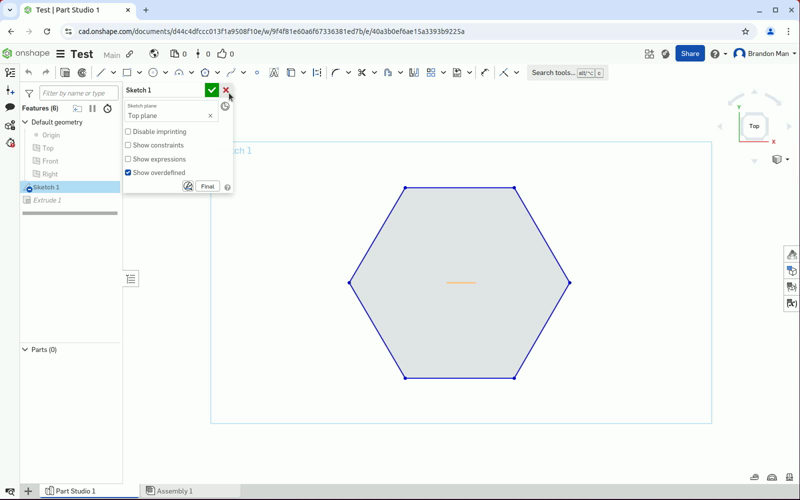
click(229, 92)
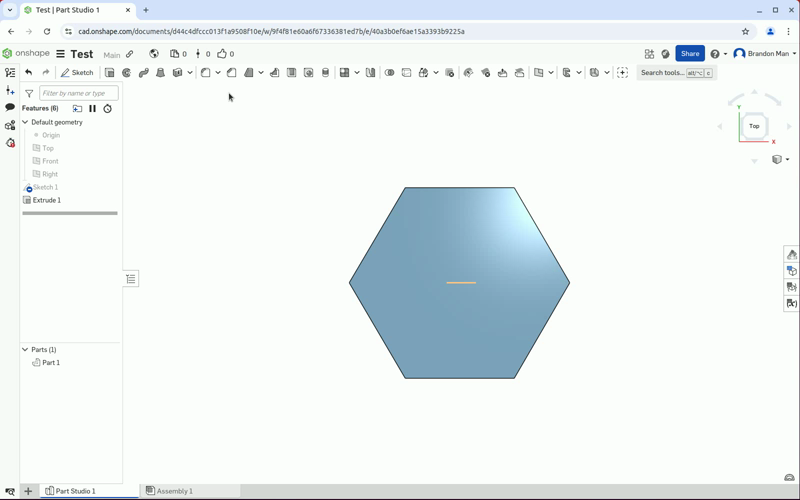
mouse_move(541, 75)
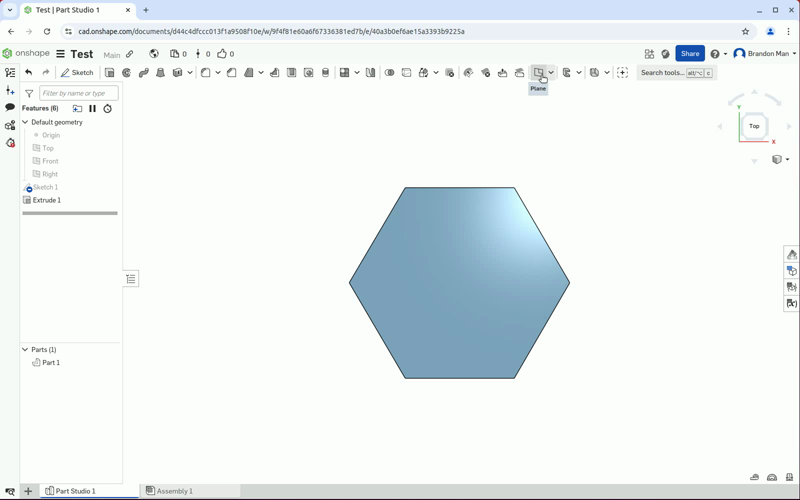
click(541, 75)
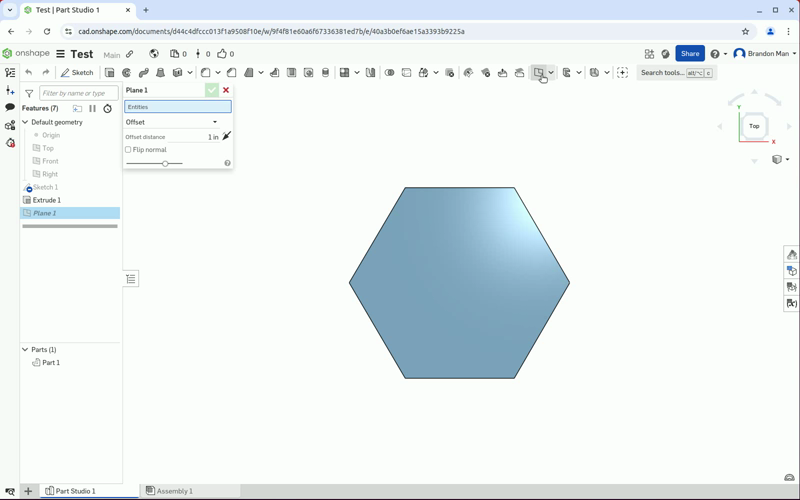
mouse_move(73, 150)
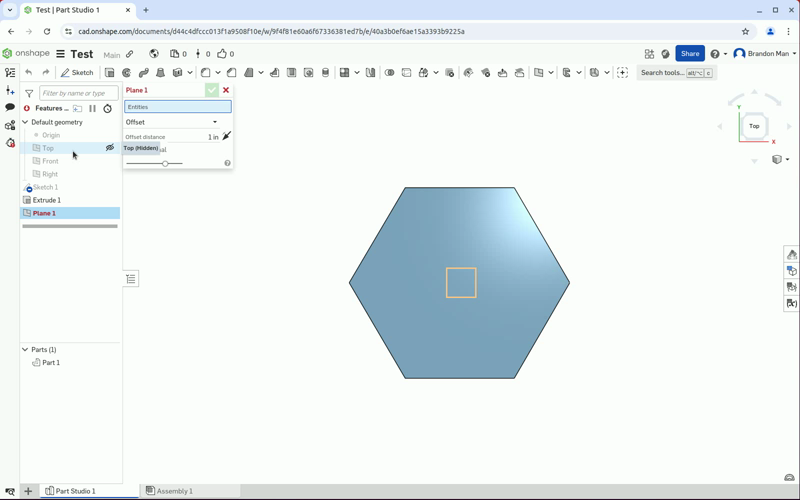
click(73, 150)
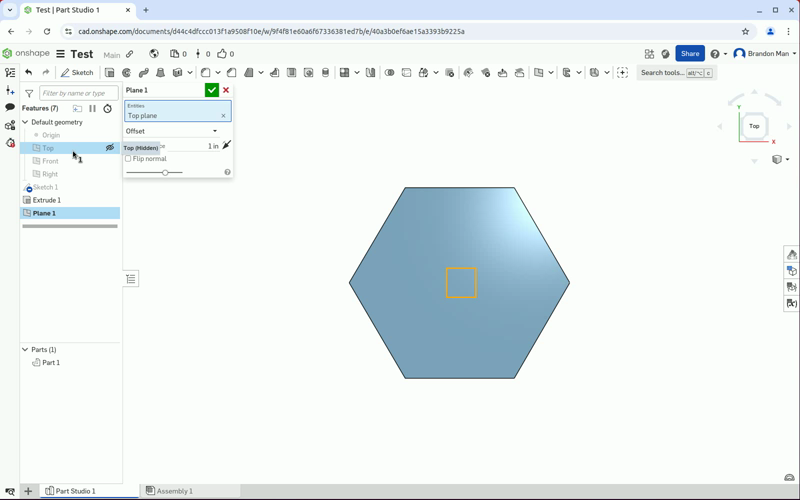
key(tab, 2)
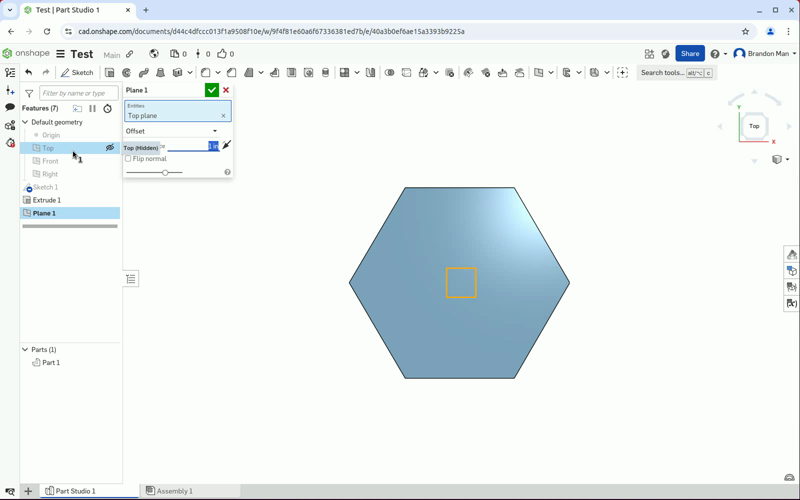
text(15.405)
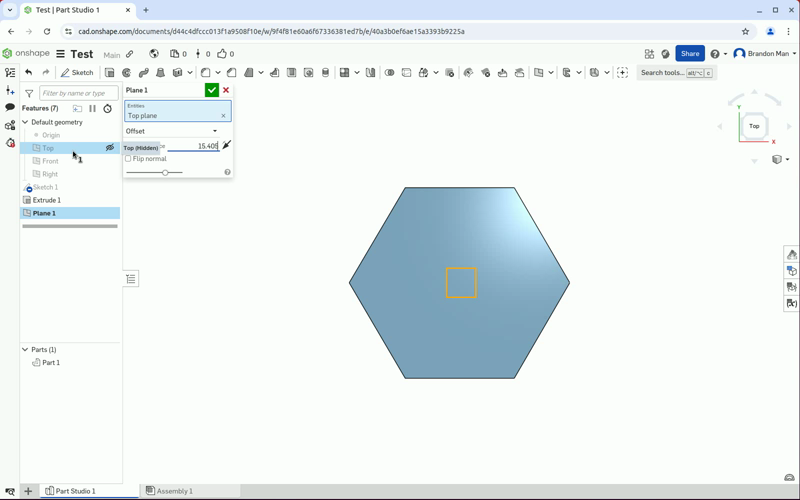
key(enter, 2)
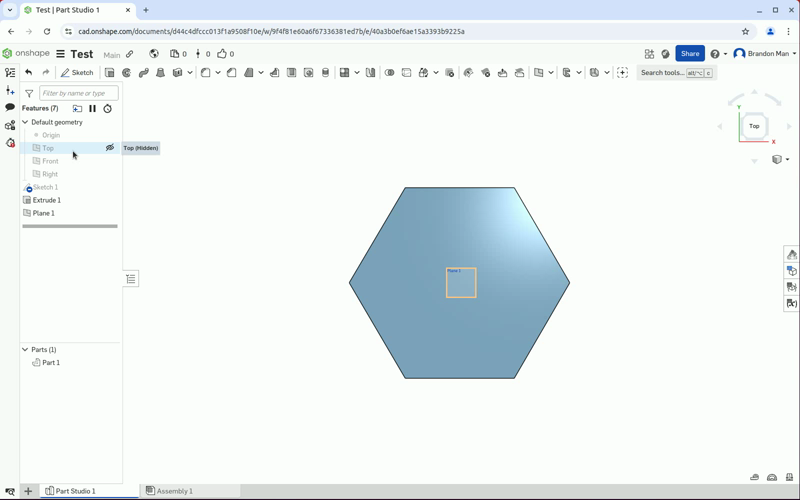
key(shift+s)
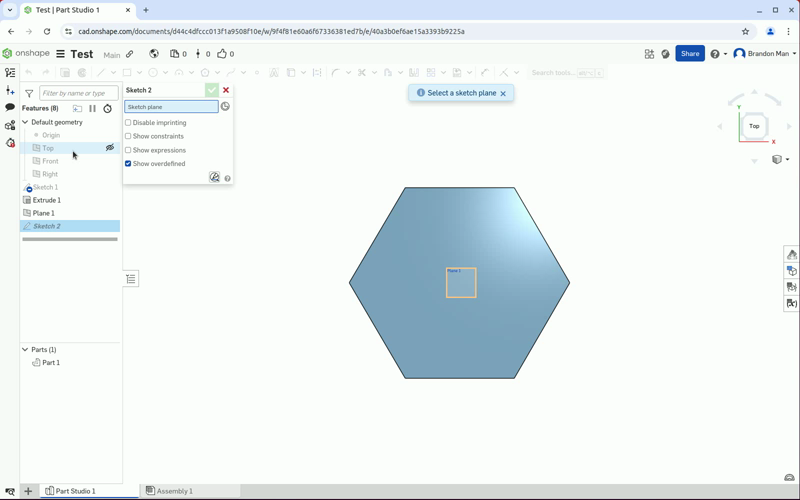
mouse_move(73, 215)
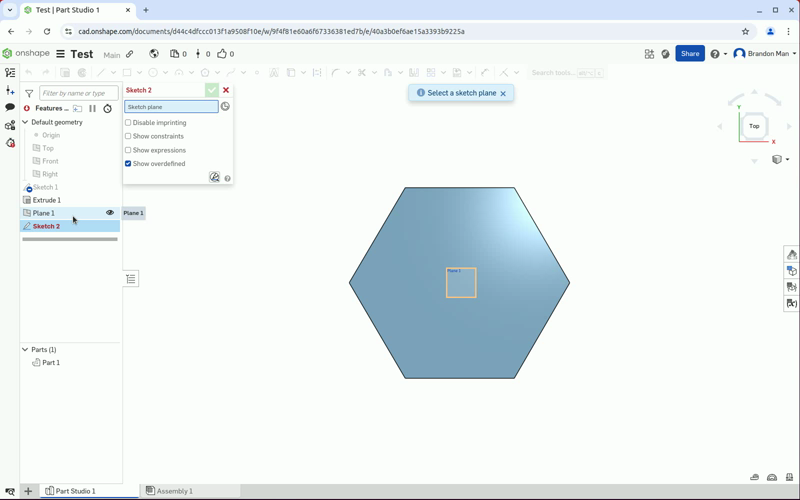
click(73, 215)
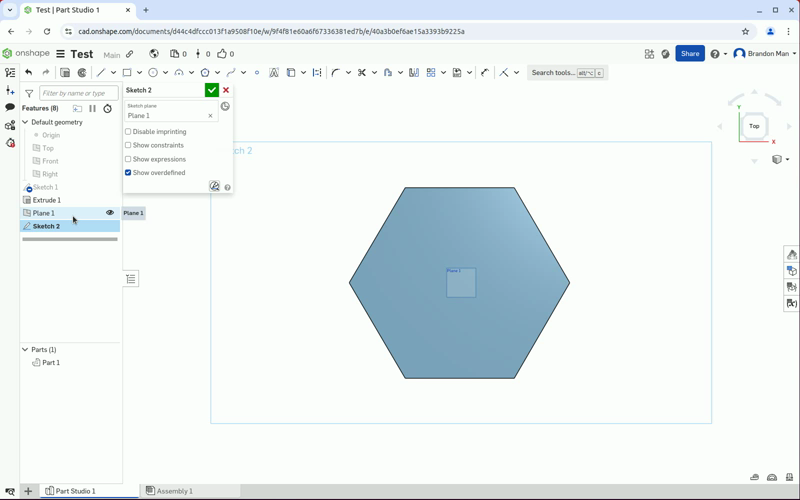
mouse_move(73, 352)
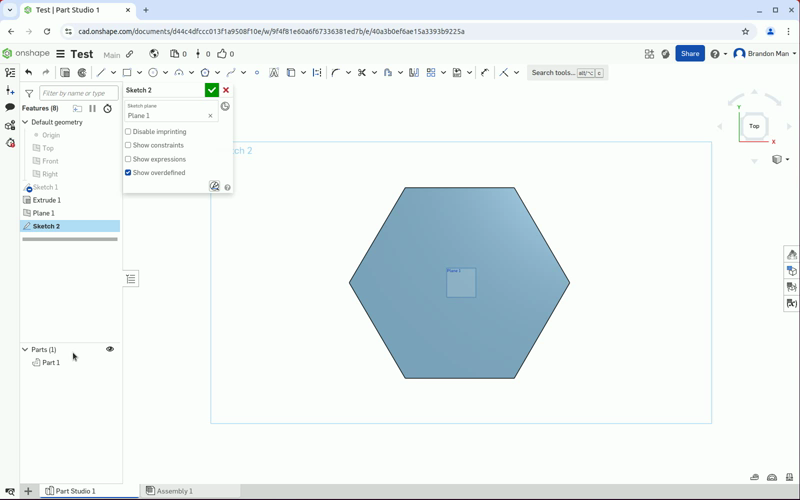
key(y)
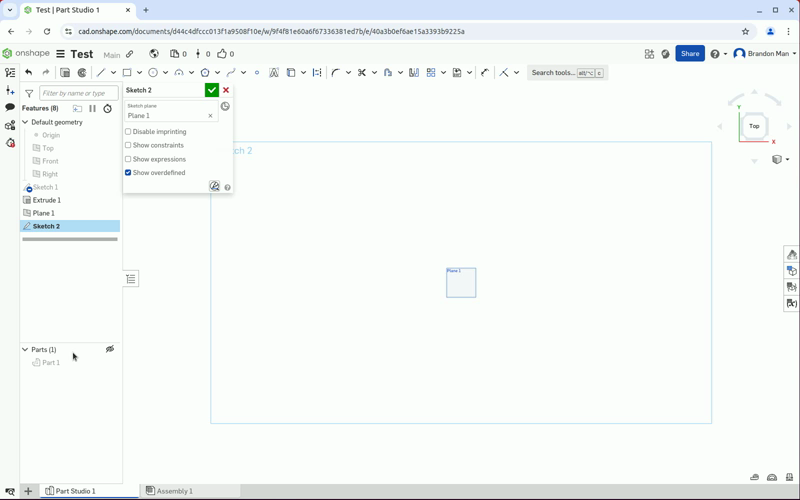
key(c)
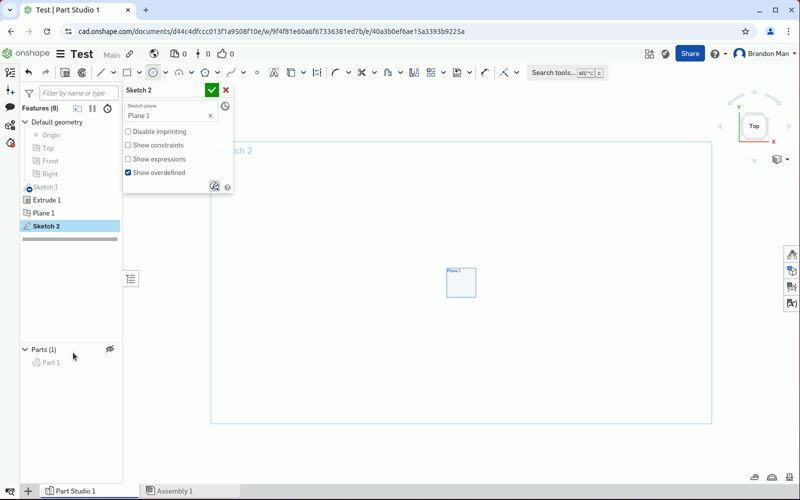
key_down(shift)
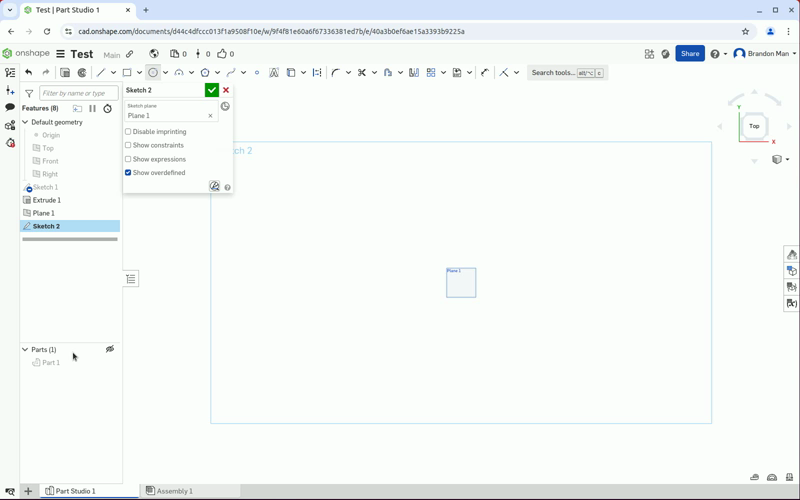
mouse_move(461, 282)
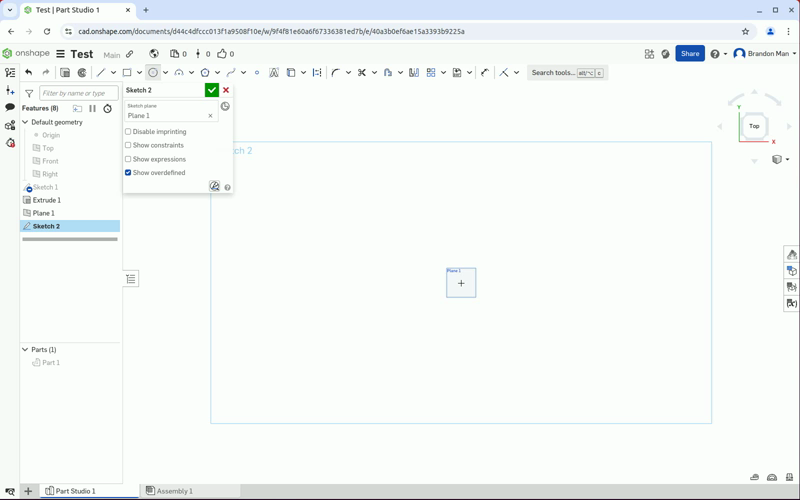
click(461, 282)
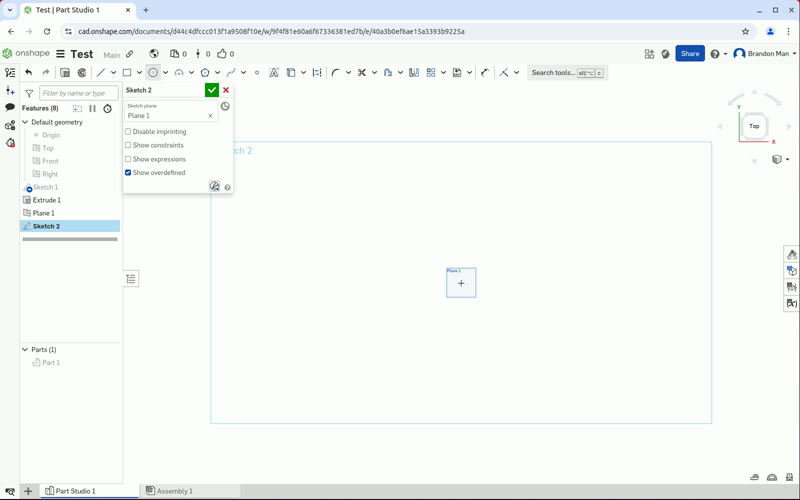
key_up(shift)
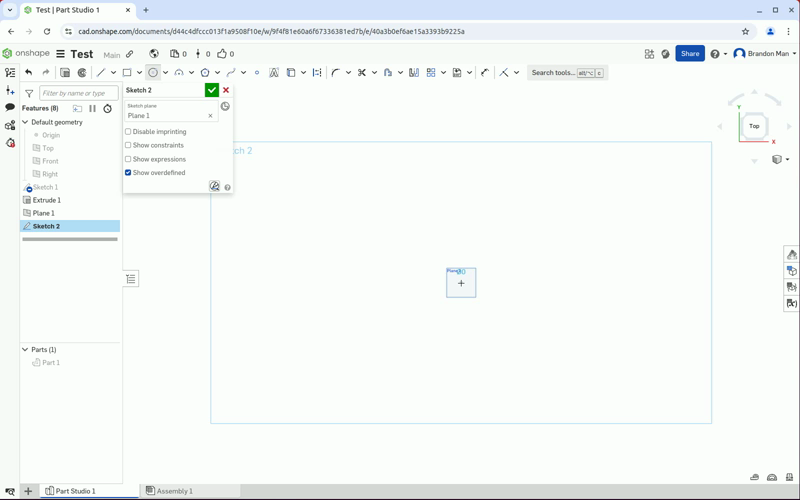
mouse_move(552, 282)
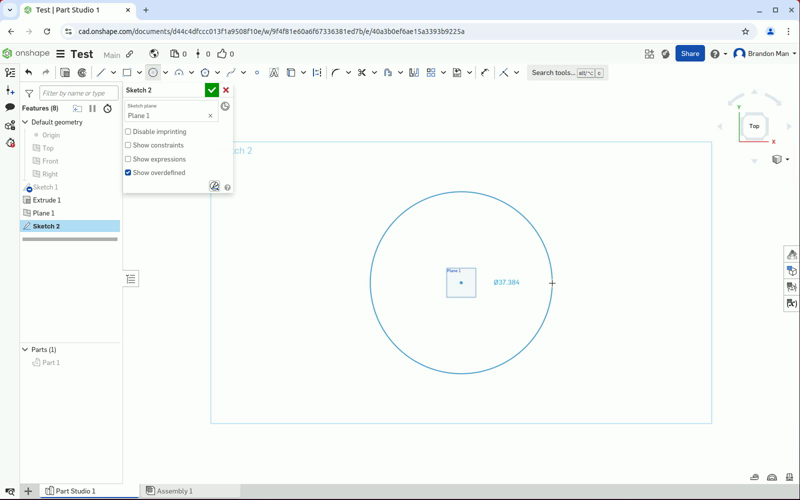
click(552, 282)
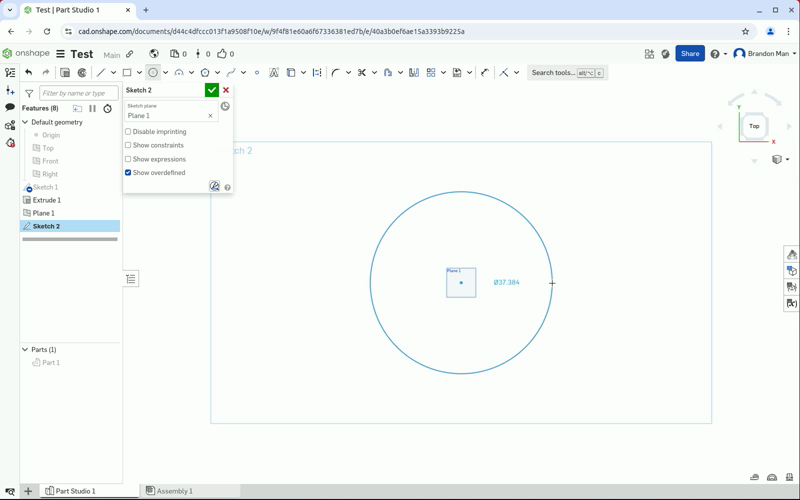
key(esc)
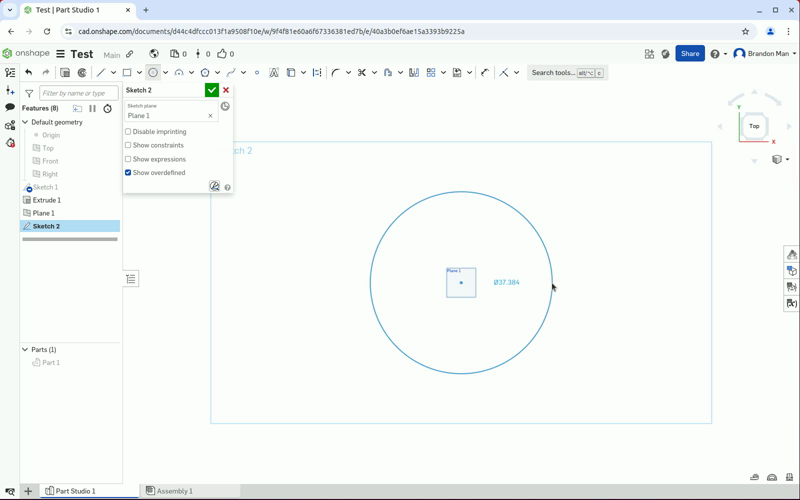
mouse_move(528, 310)
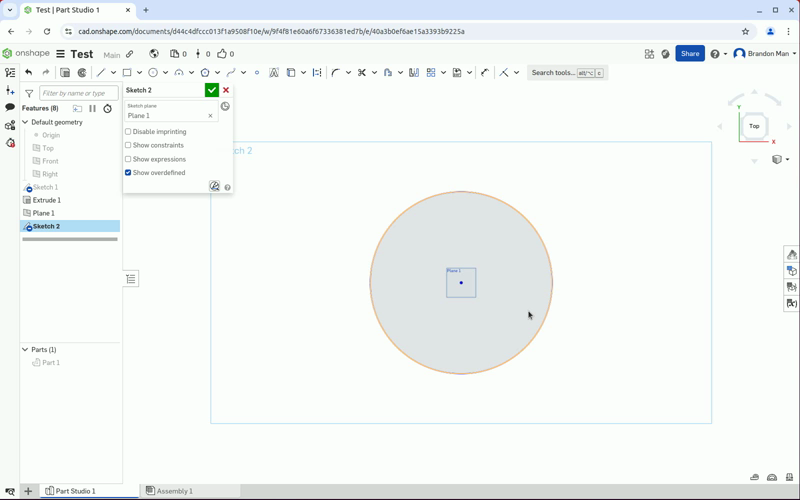
click(528, 310)
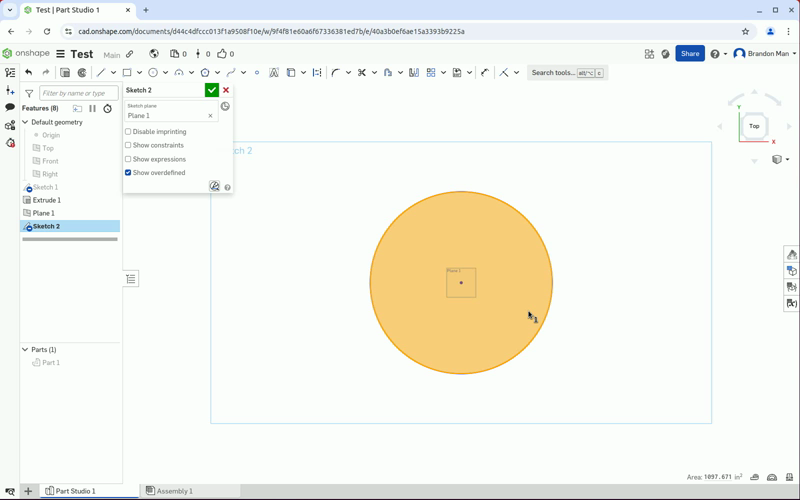
mouse_move(73, 352)
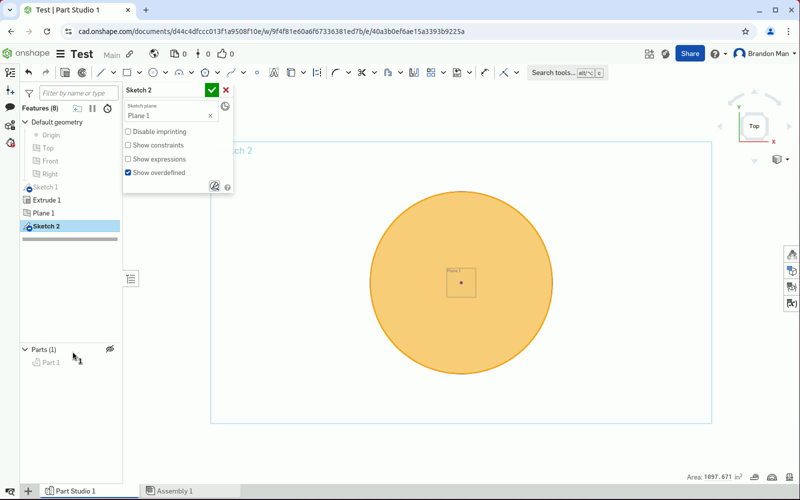
key(shift+y)
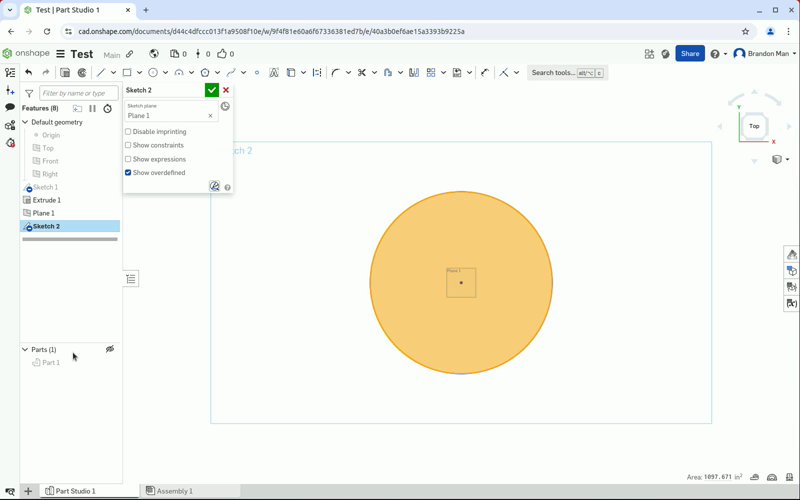
key(shift+e)
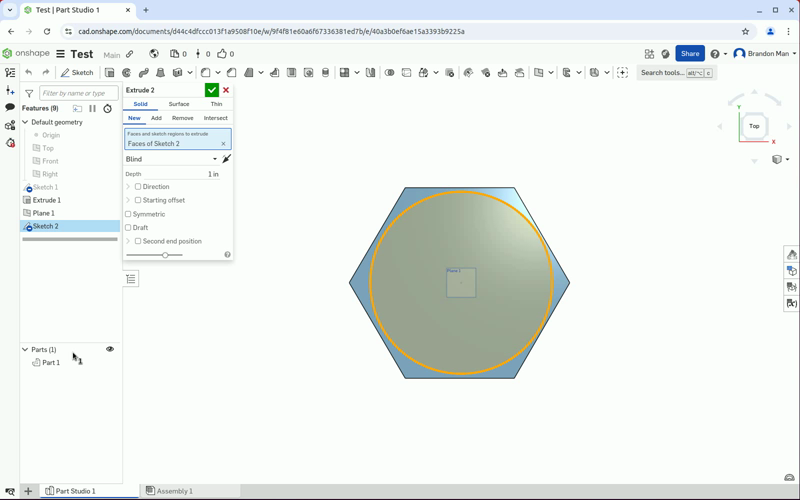
mouse_move(143, 106)
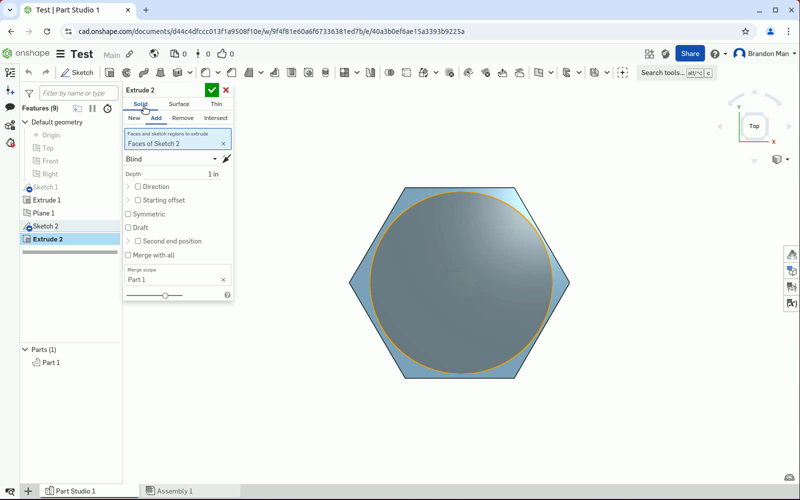
click(143, 106)
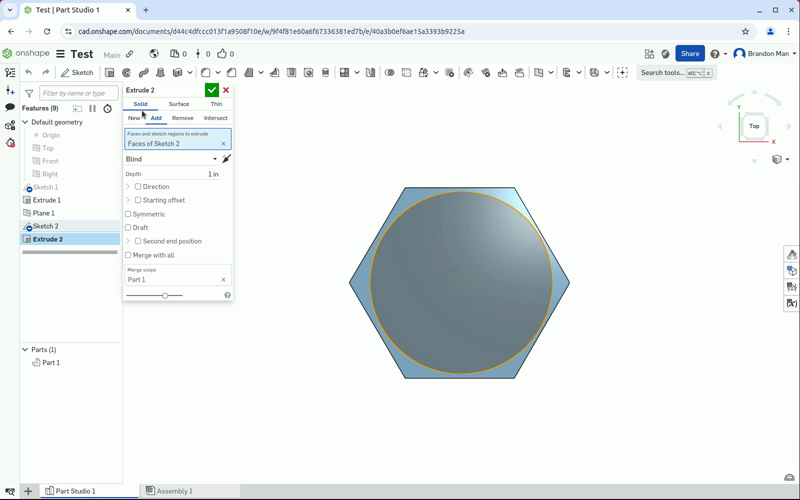
mouse_move(137, 120)
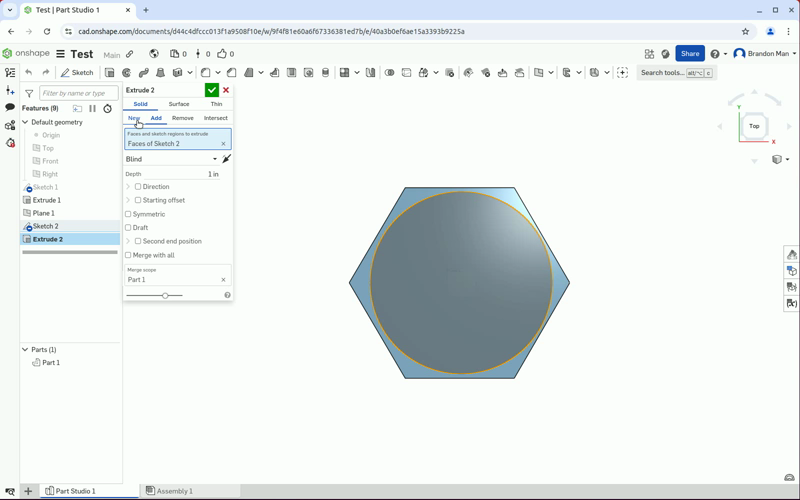
click(137, 120)
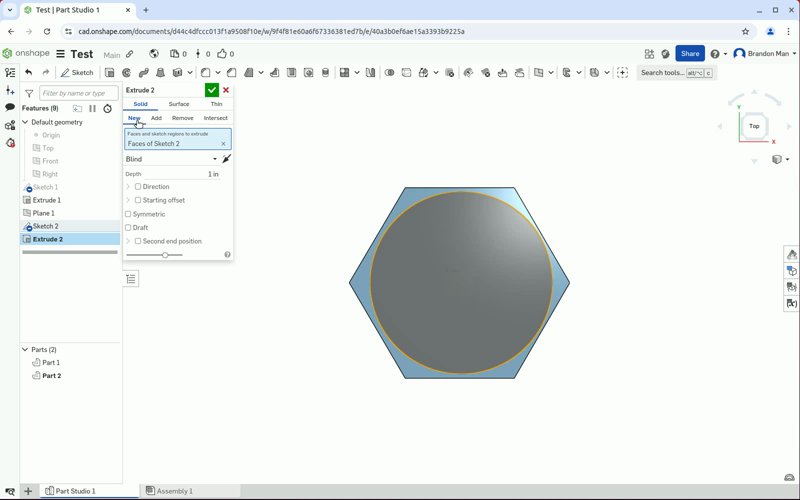
key(tab, 4)
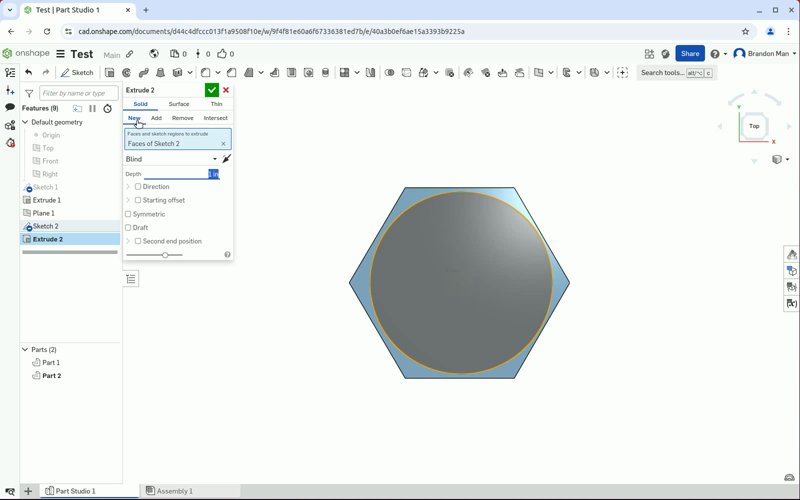
text(7.703)
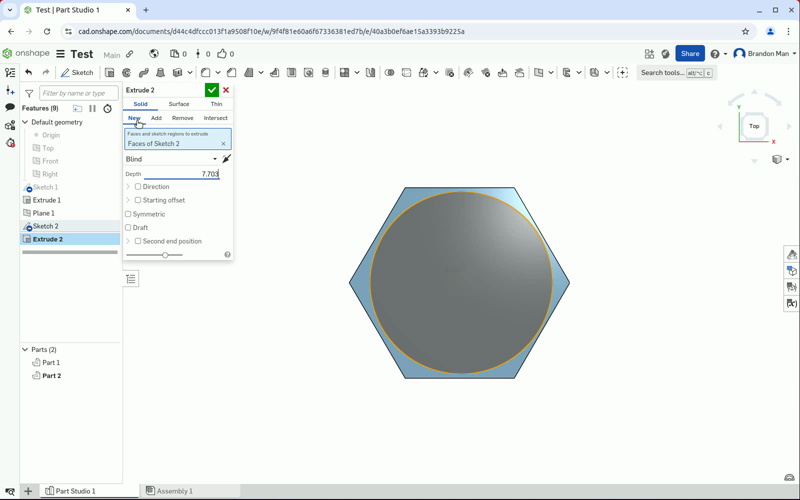
key(enter)
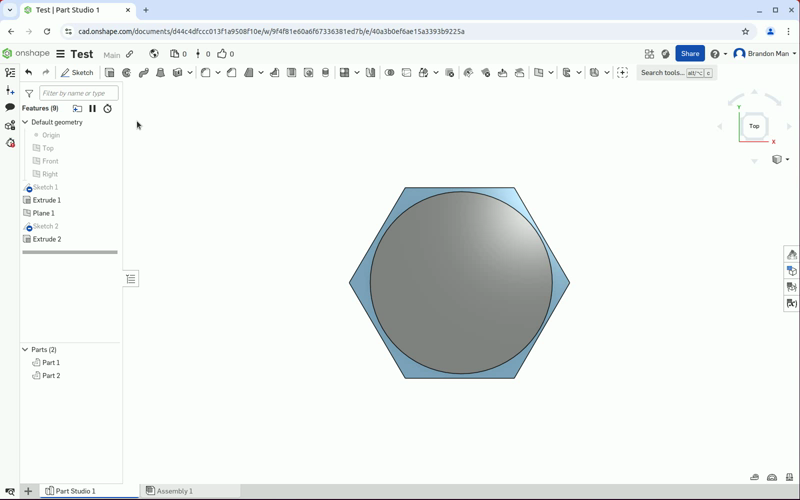
key(shift+h)
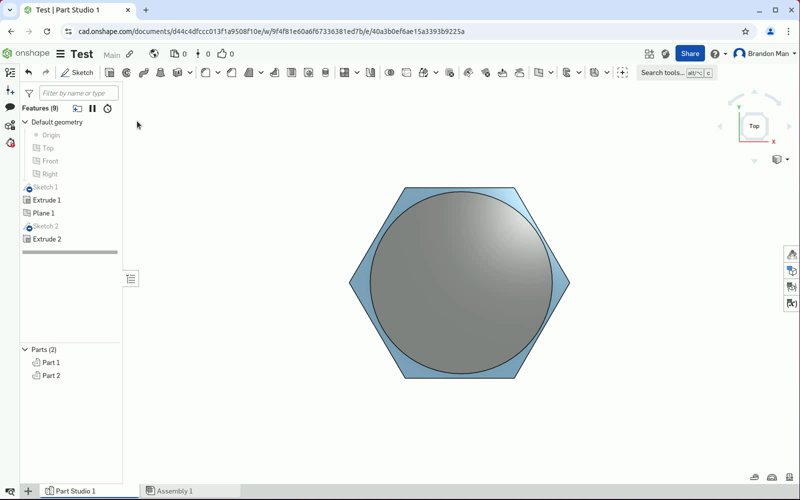
key(shift+h)
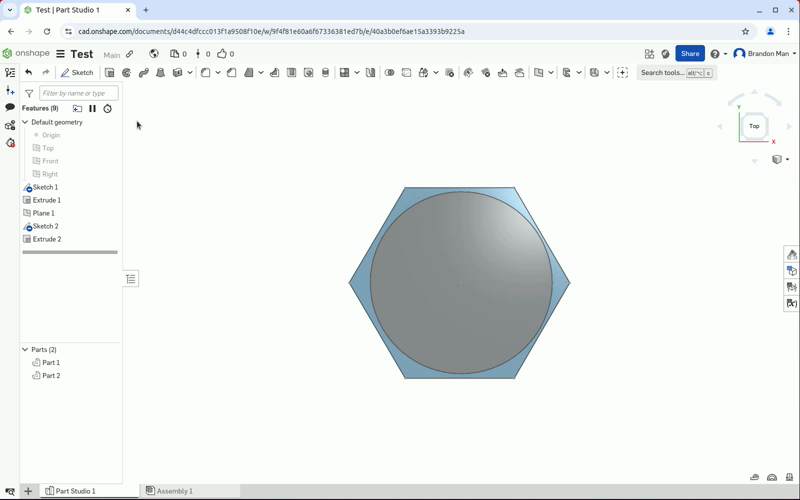
key(shift+7)
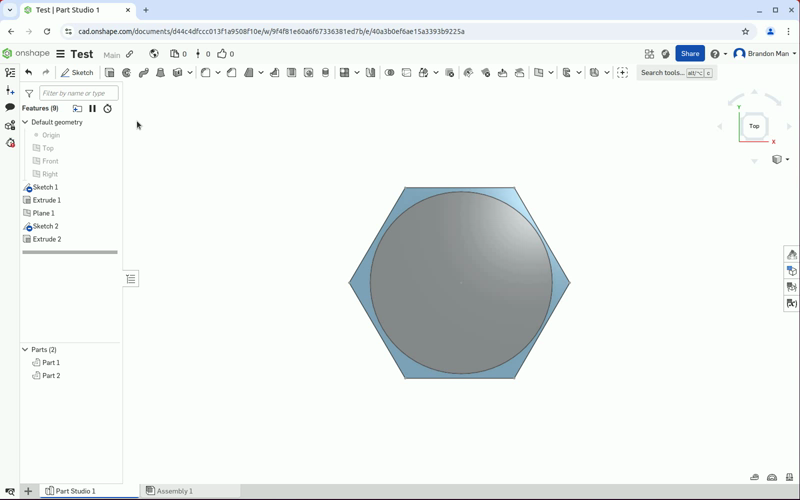
key(up, 3)
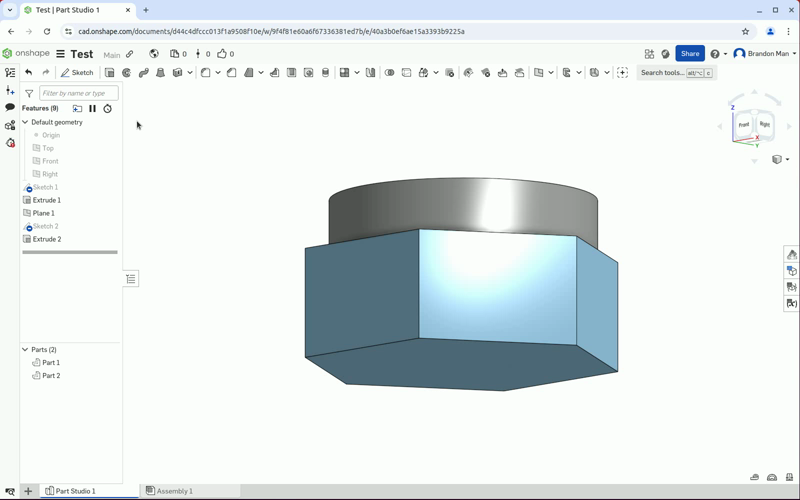
key(left, 3)
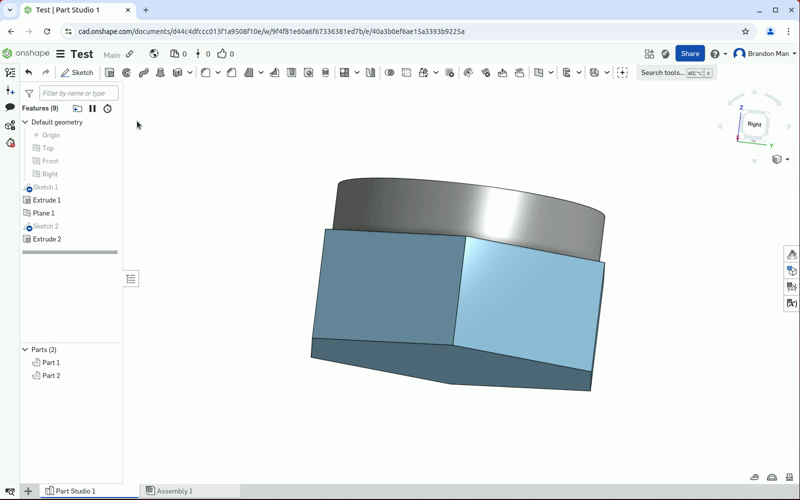
key(right, 3)
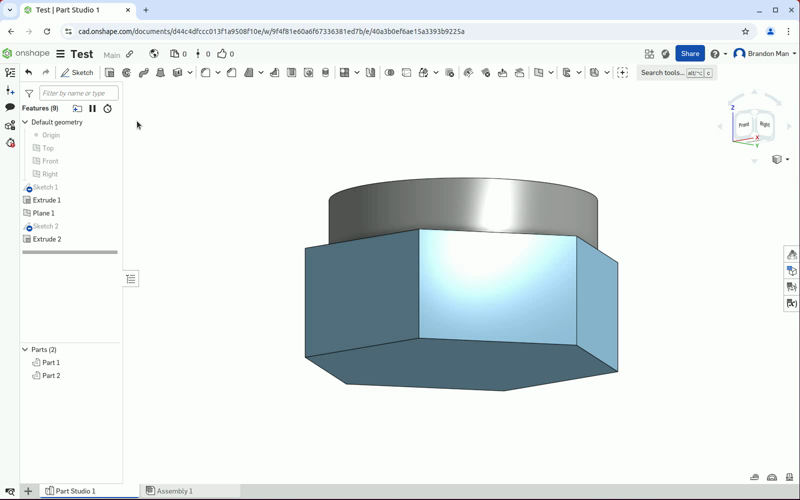
key(down, 3)
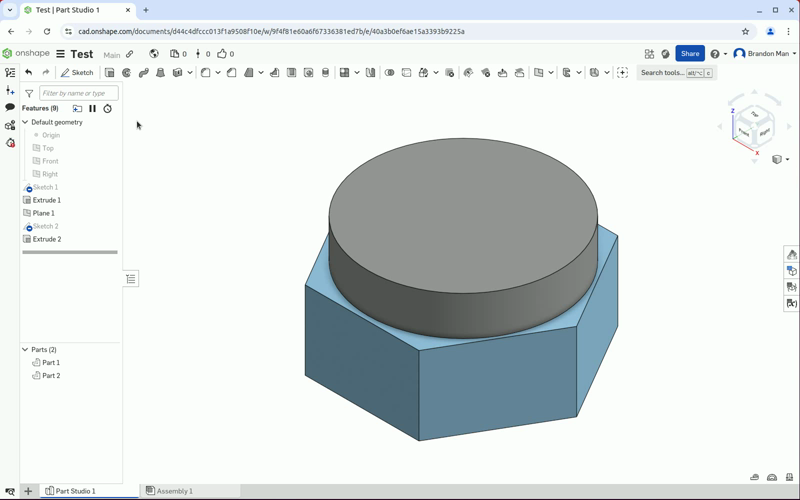
mouse_move(73, 189)
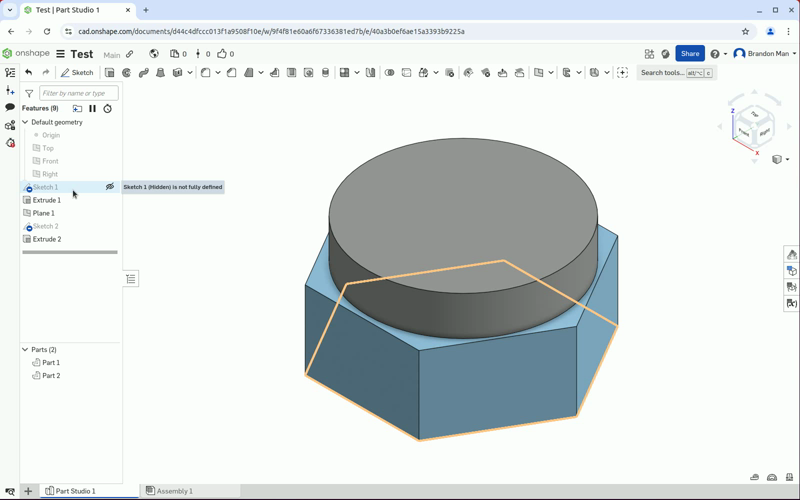
click(73, 189)